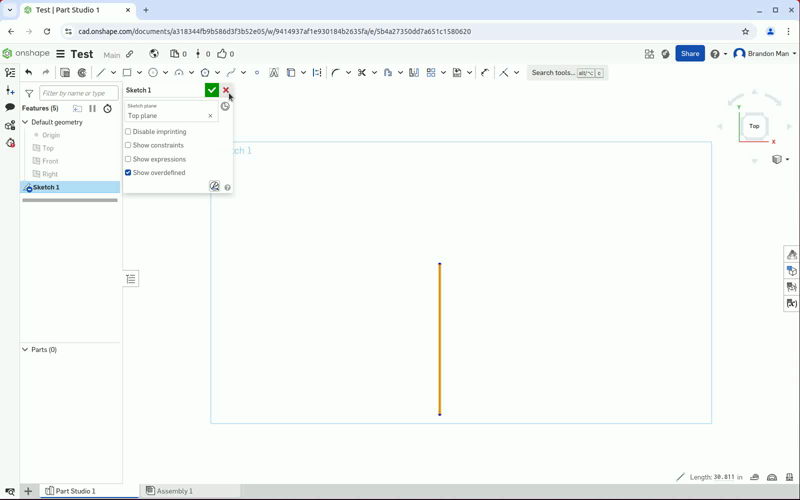
key(shift+h)
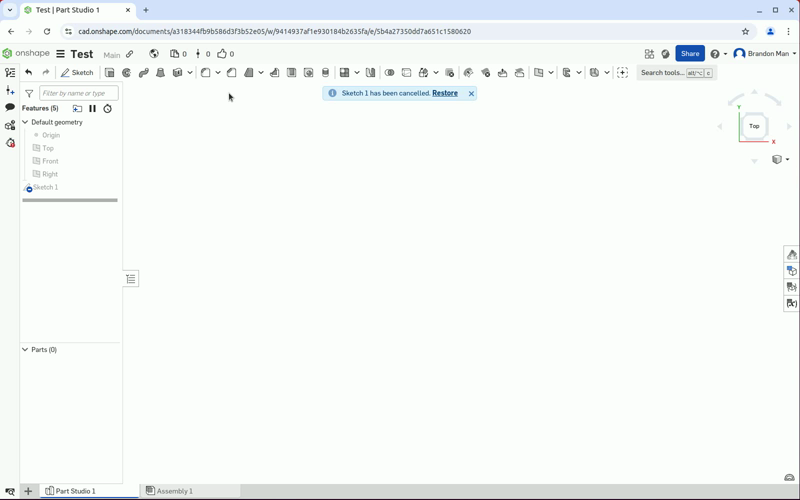
mouse_move(73, 352)
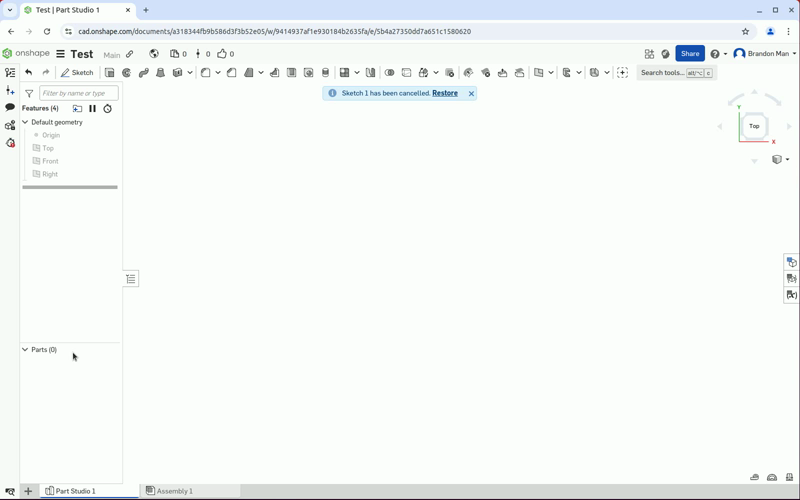
key(y)
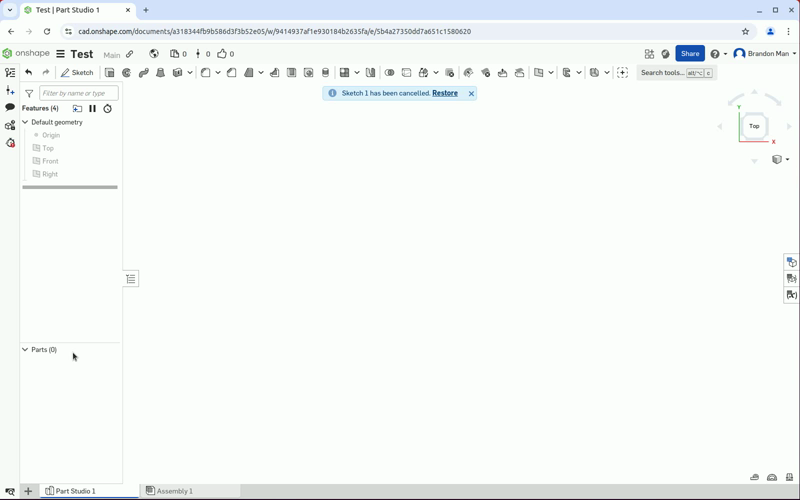
key(shift+p)
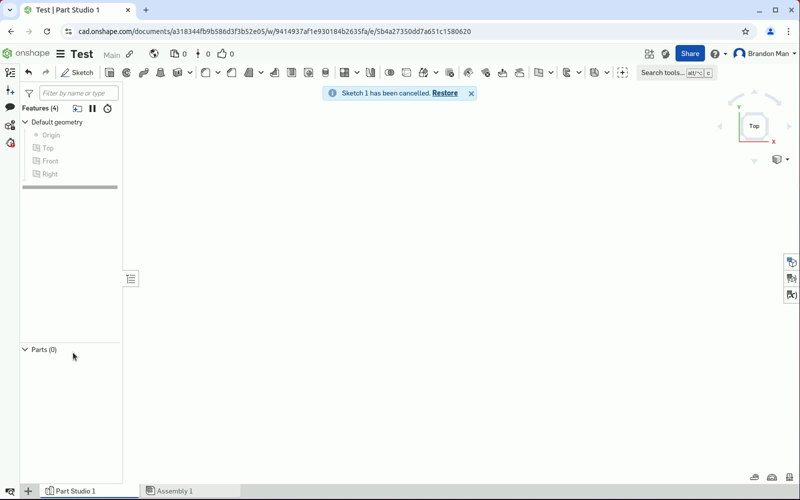
key(space)
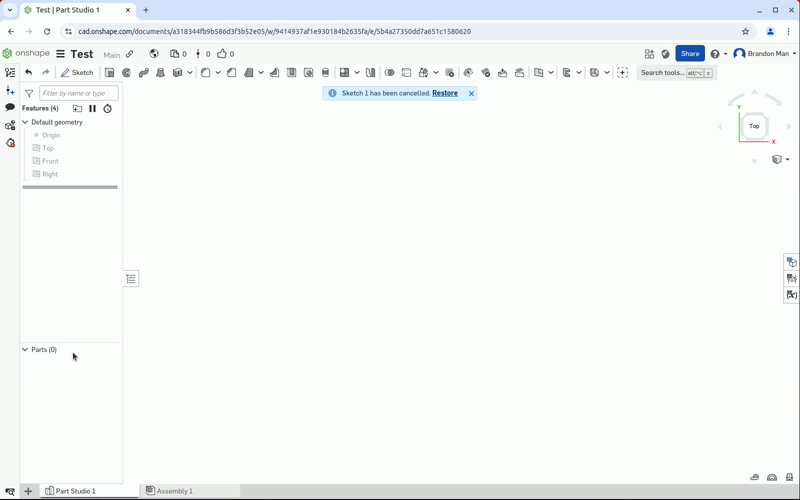
key_down(shift)
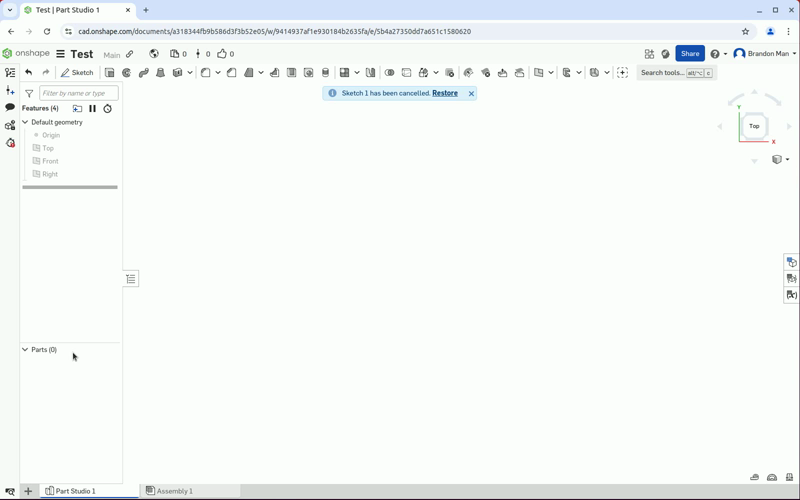
key(up)
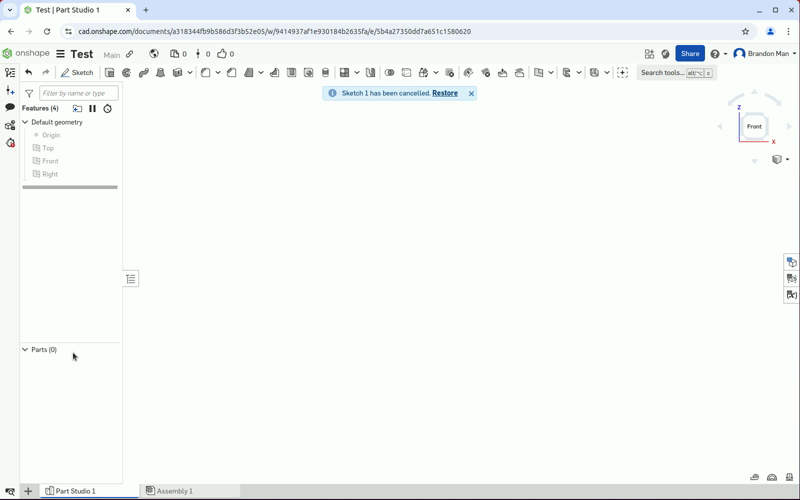
key_up(shift)
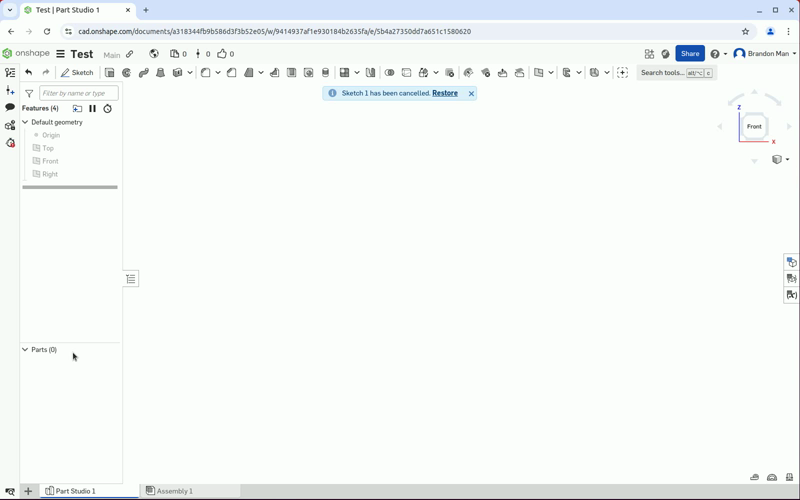
mouse_move(73, 352)
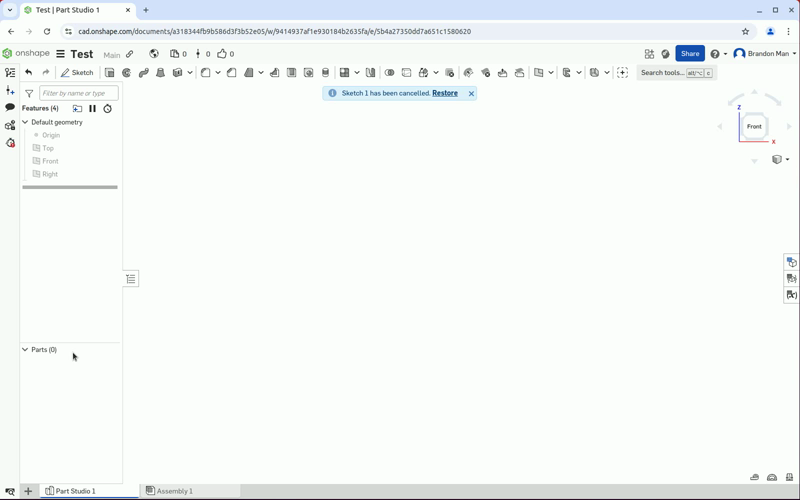
key(shift+y)
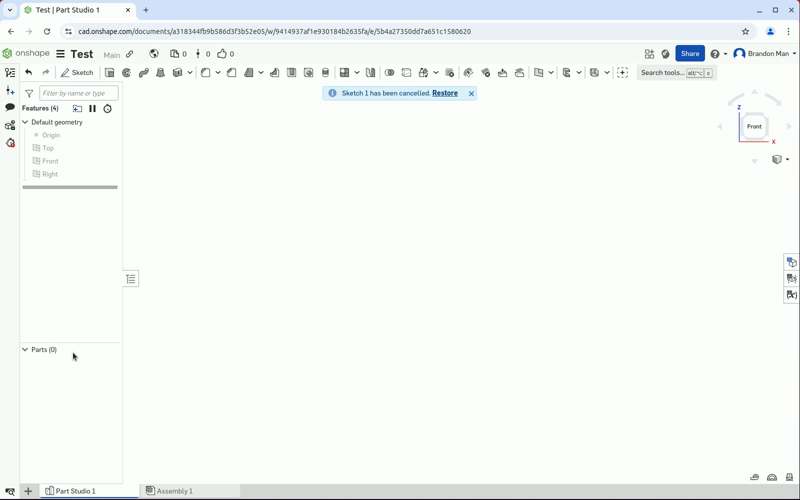
key(shift+s)
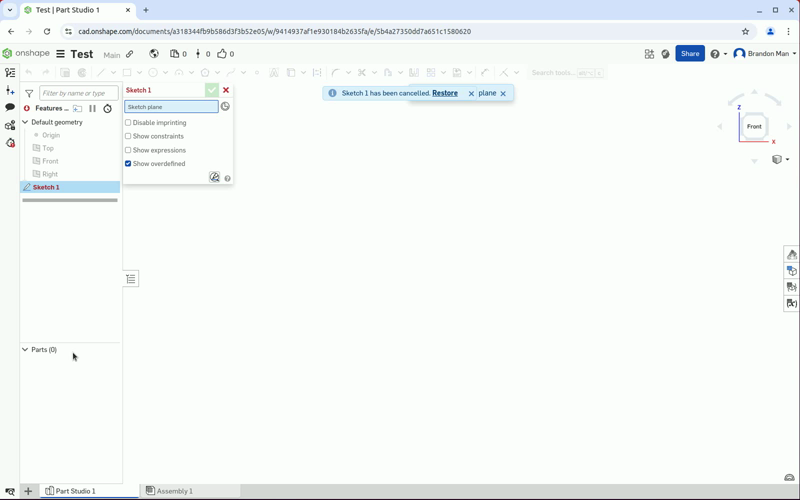
mouse_move(73, 163)
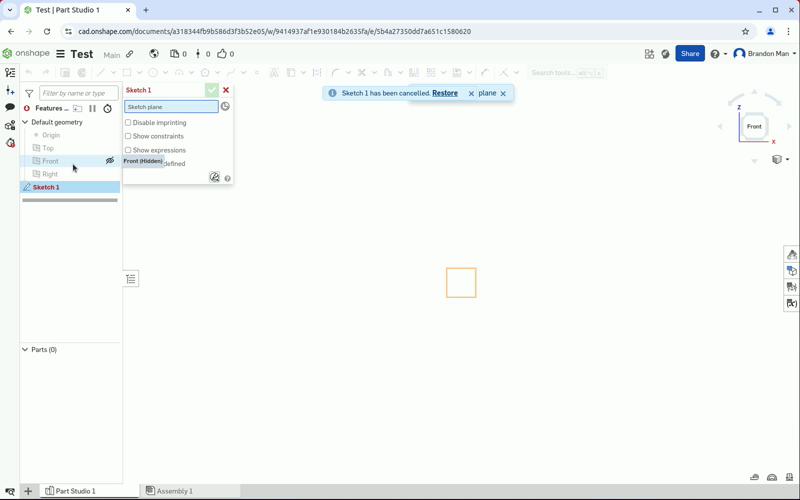
click(73, 163)
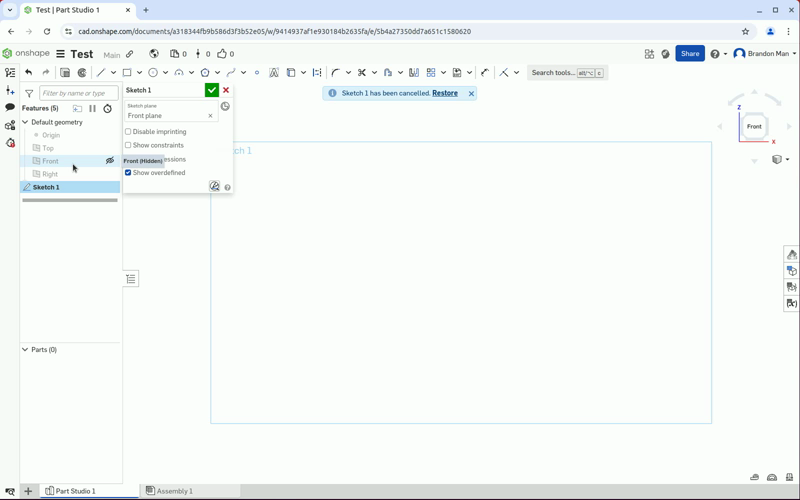
mouse_move(73, 352)
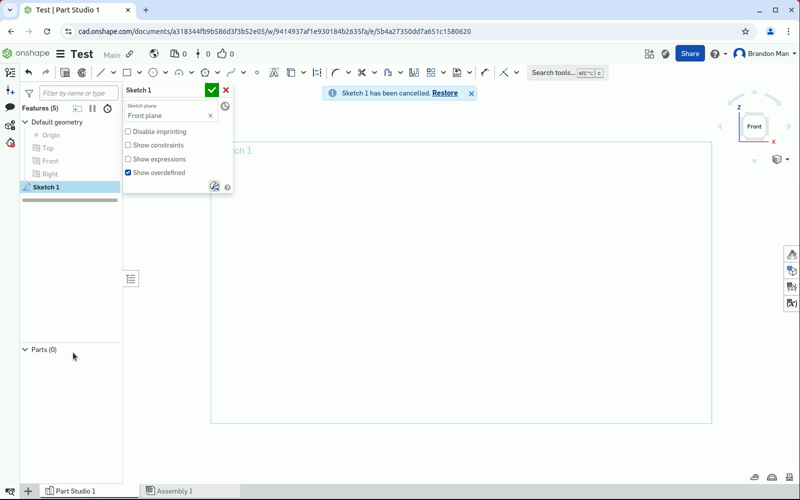
key(y)
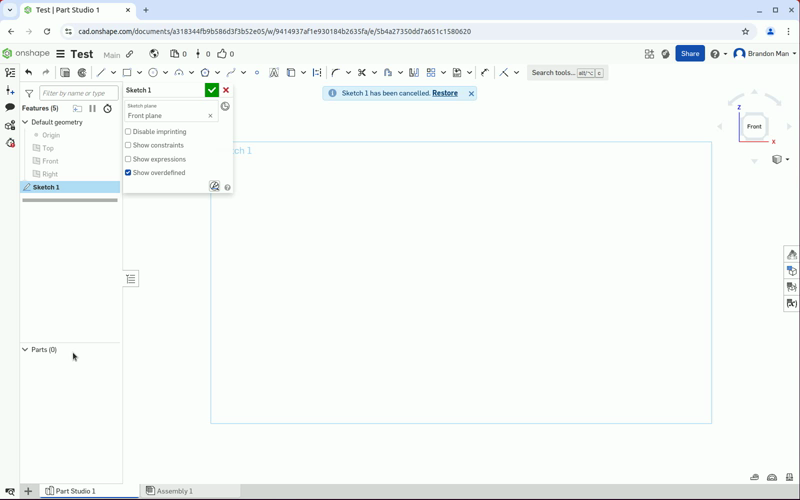
key(l)
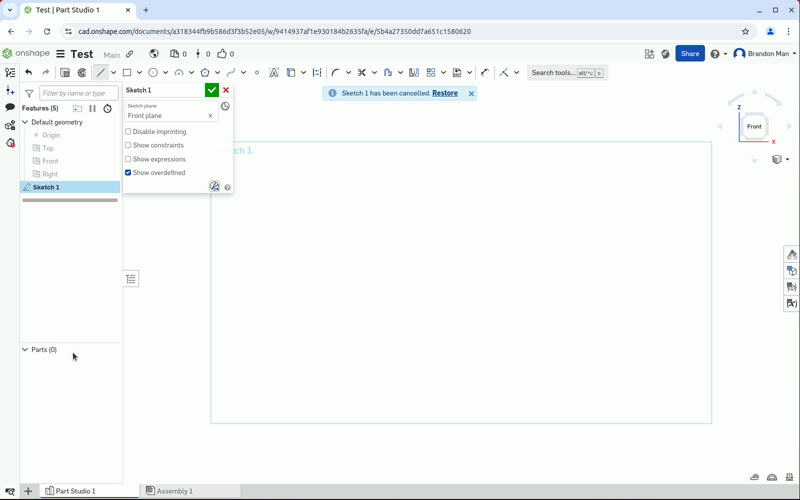
key_down(shift)
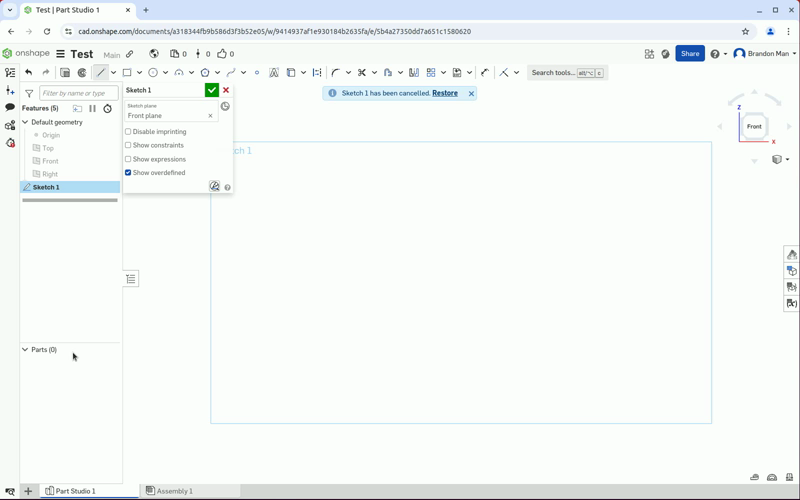
mouse_move(348, 322)
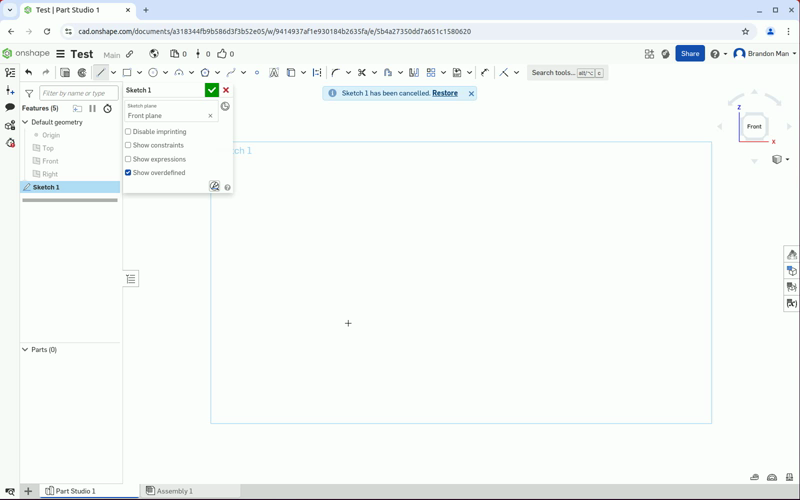
click(348, 322)
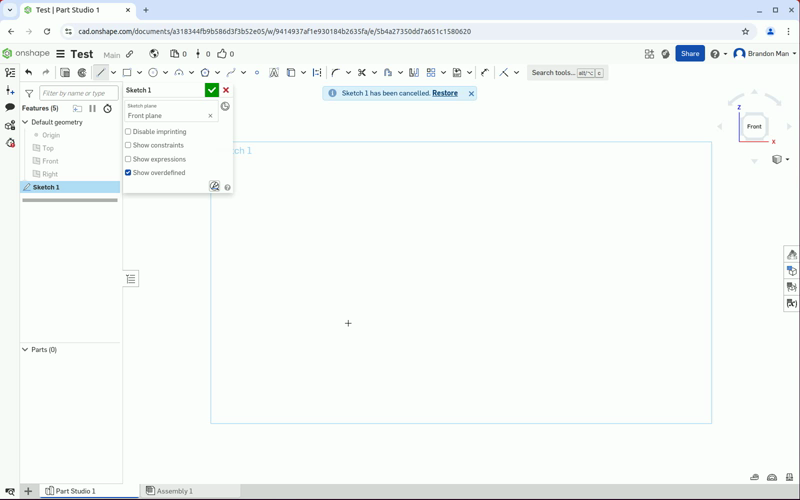
key_up(shift)
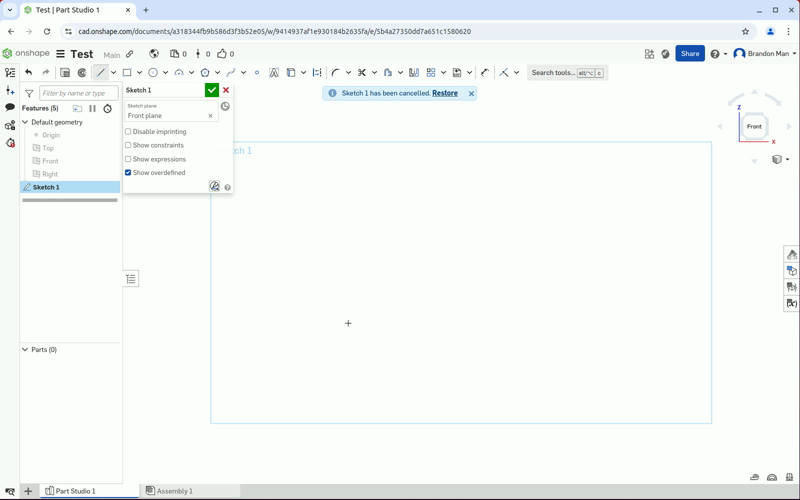
key_down(shift)
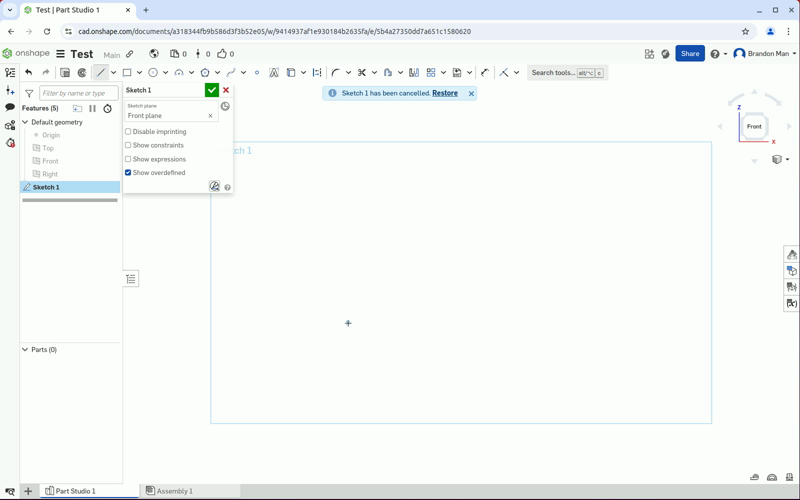
mouse_move(572, 322)
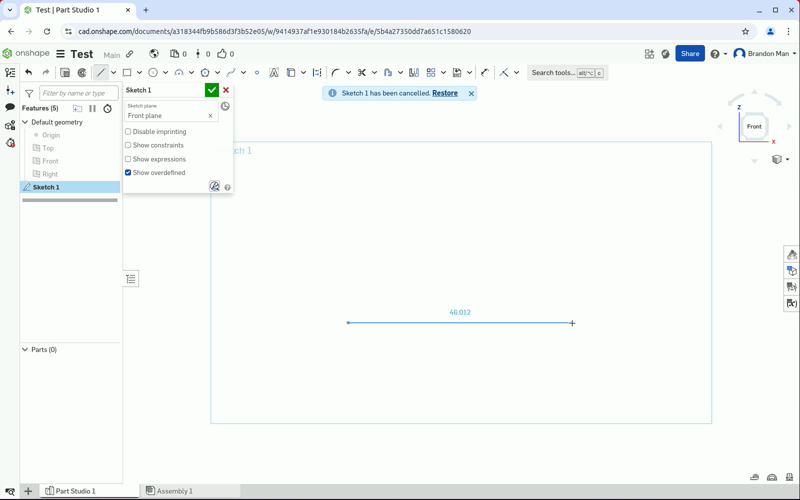
click(572, 322)
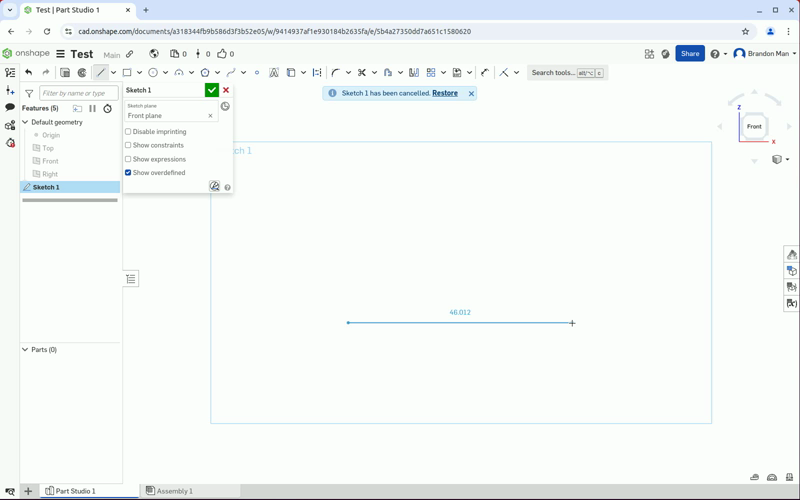
key_up(shift)
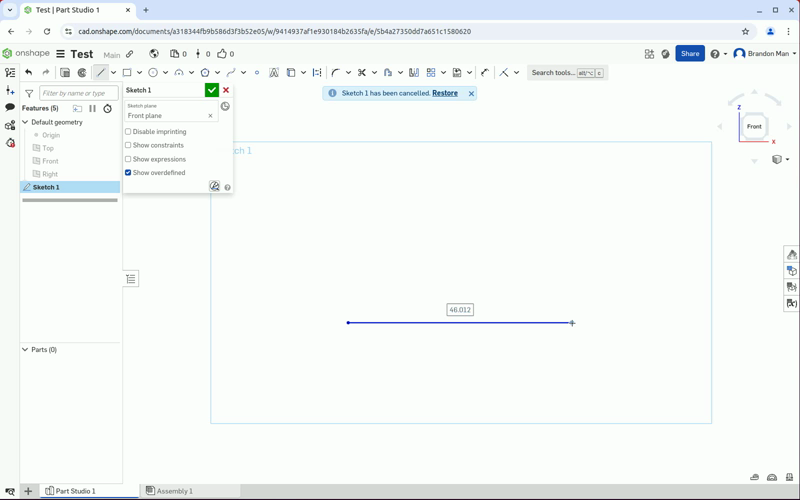
key_down(shift)
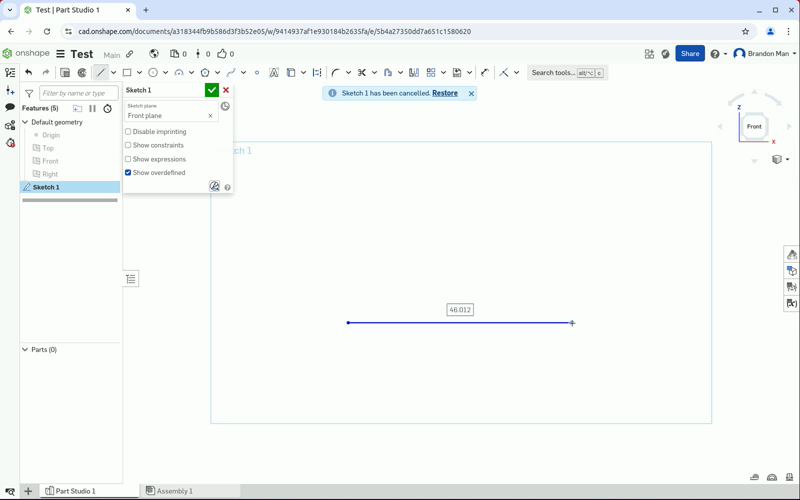
mouse_move(572, 245)
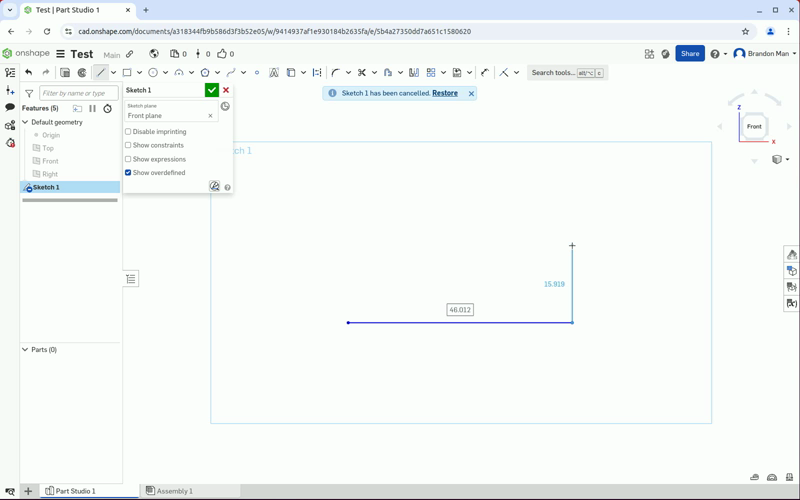
click(572, 245)
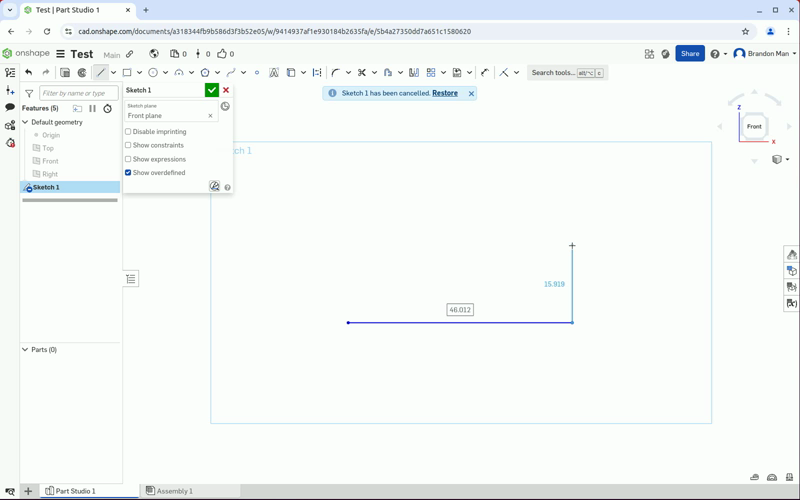
key_up(shift)
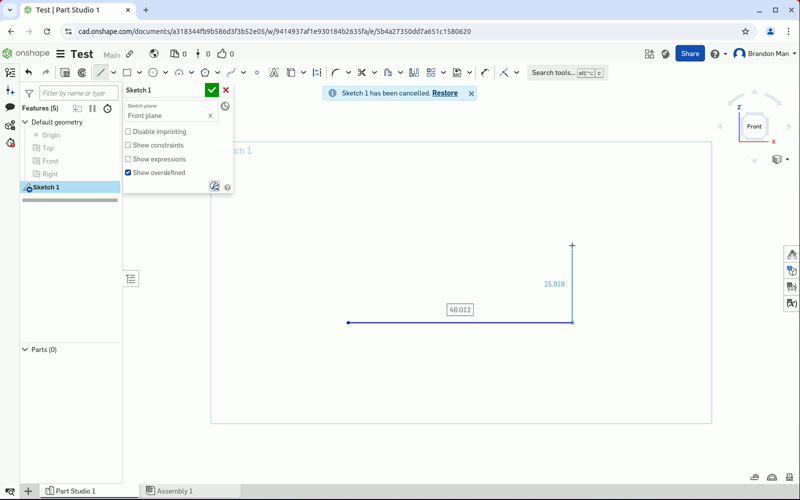
key_down(shift)
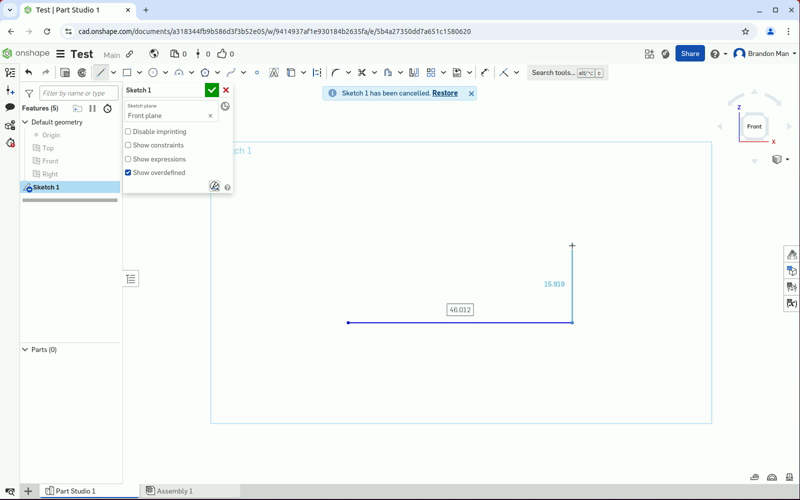
mouse_move(348, 245)
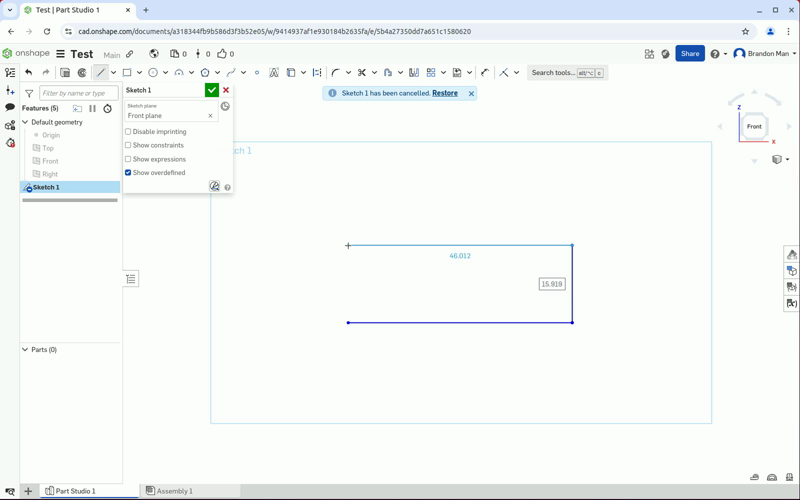
click(348, 245)
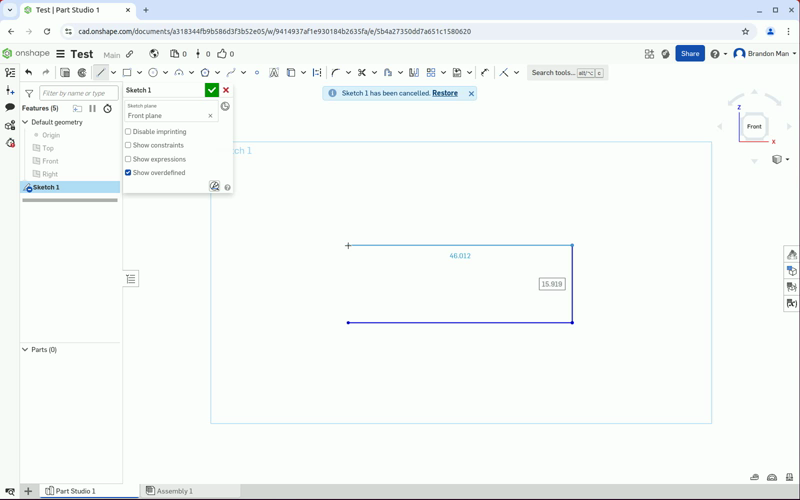
key_up(shift)
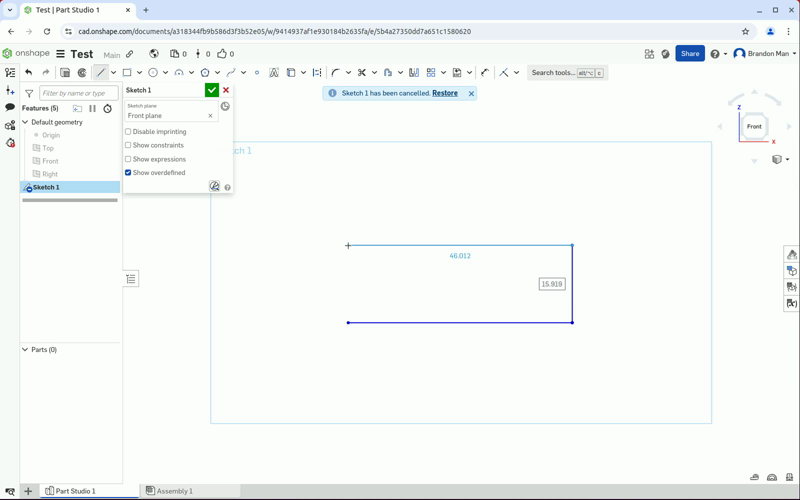
key_down(shift)
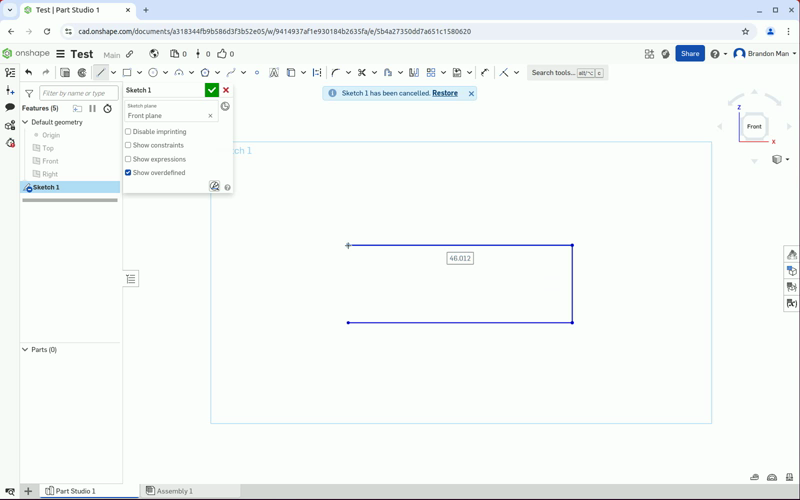
mouse_move(348, 322)
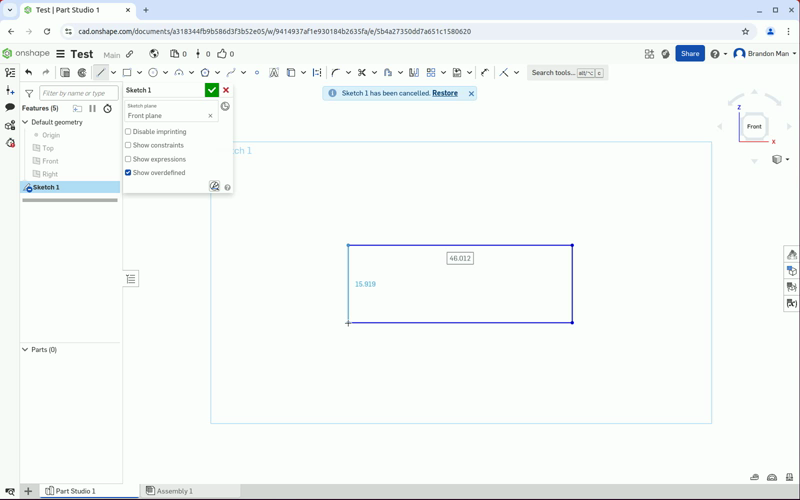
key_up(shift)
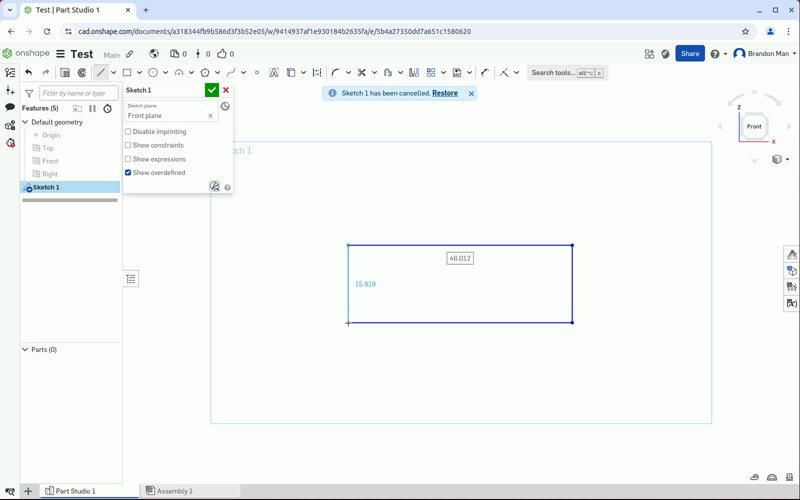
click(348, 322)
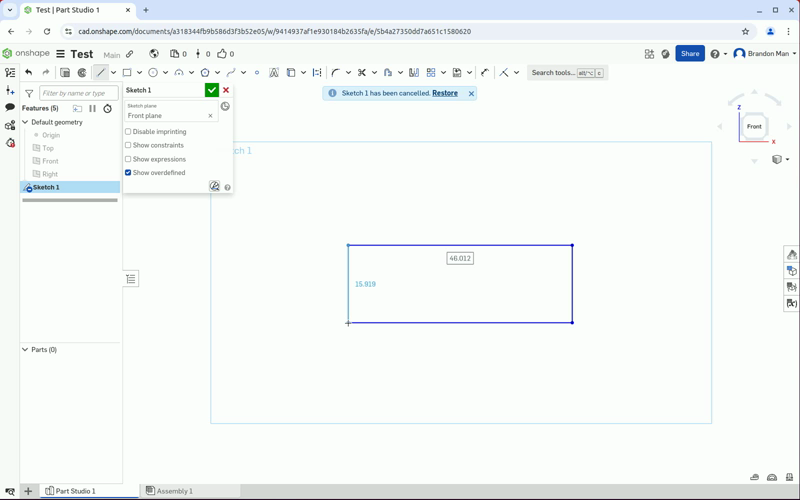
key(esc)
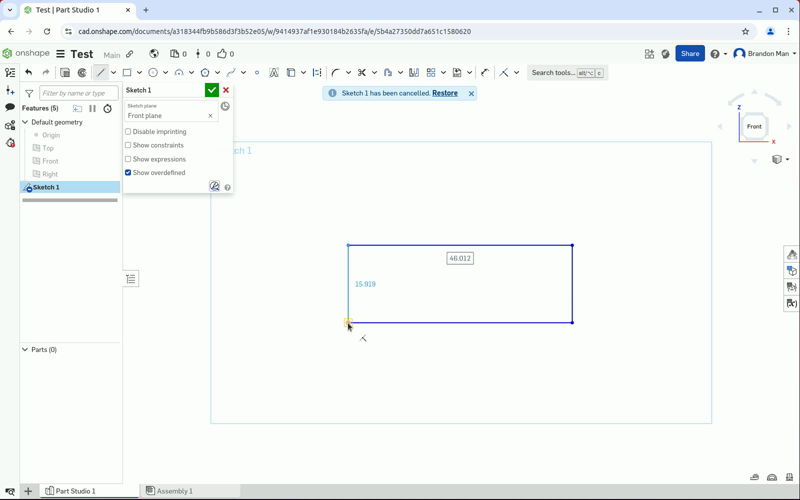
mouse_move(405, 299)
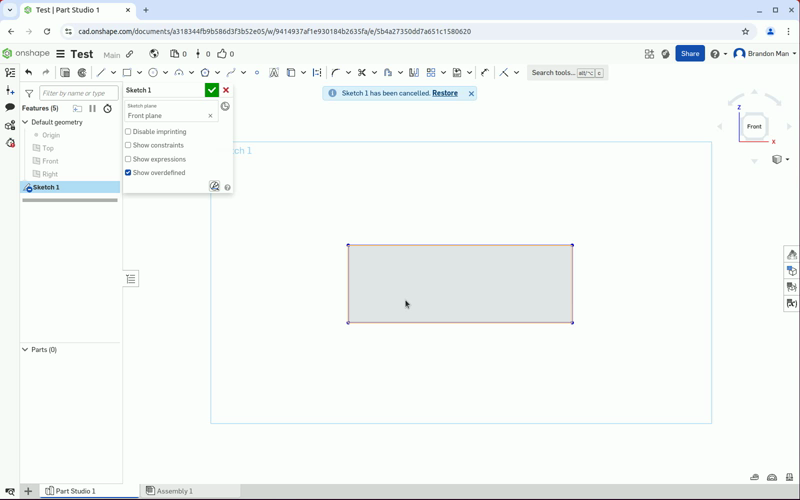
click(405, 299)
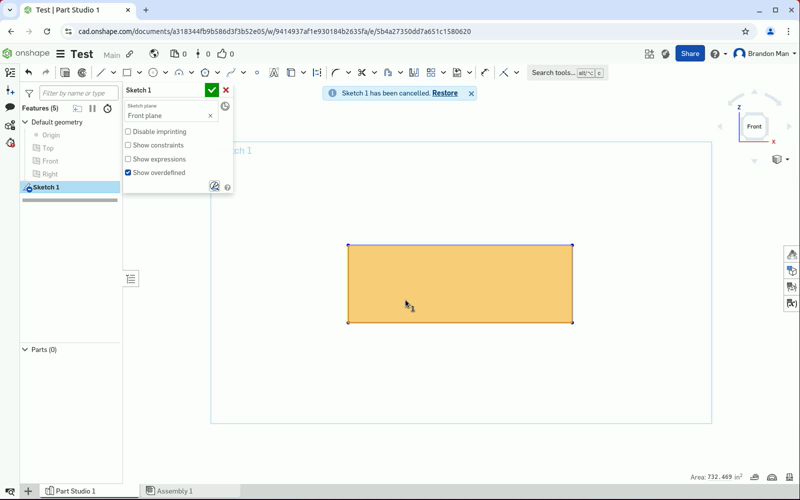
mouse_move(73, 352)
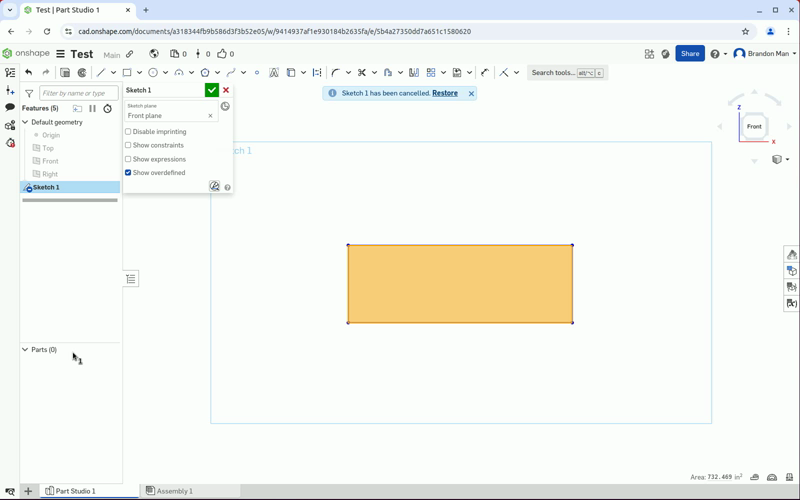
key(shift+y)
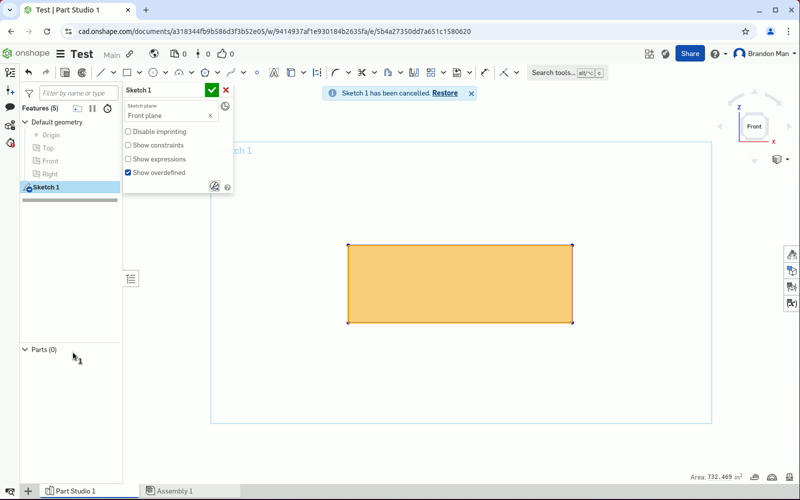
key(shift+e)
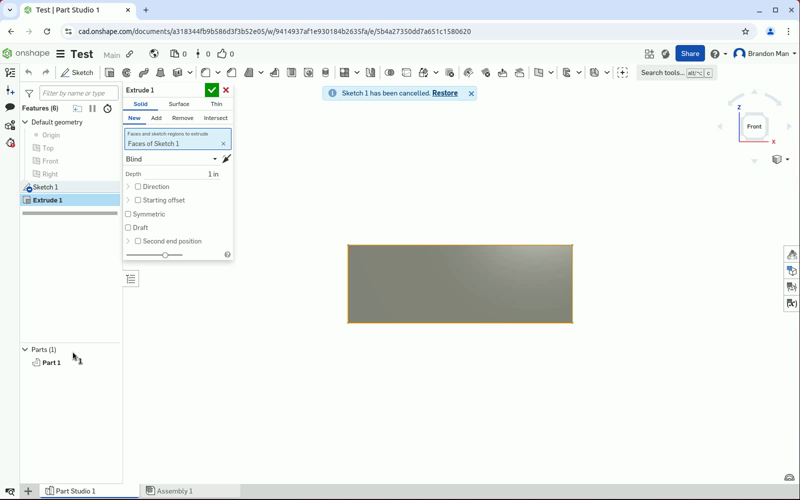
mouse_move(143, 106)
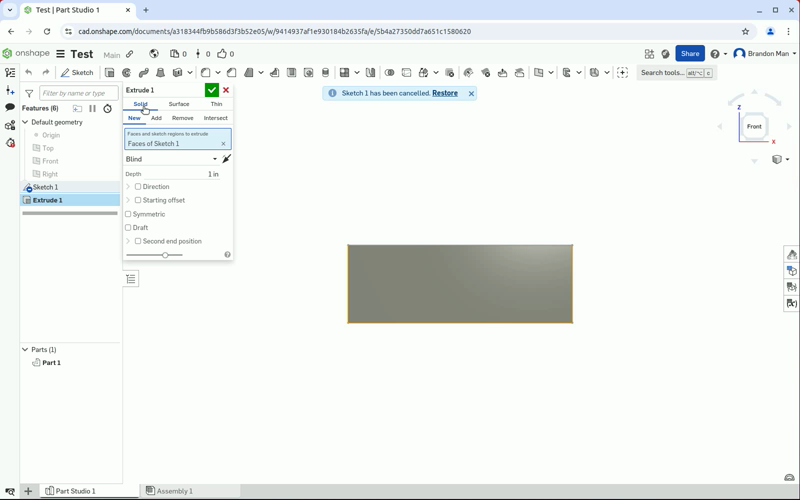
click(143, 106)
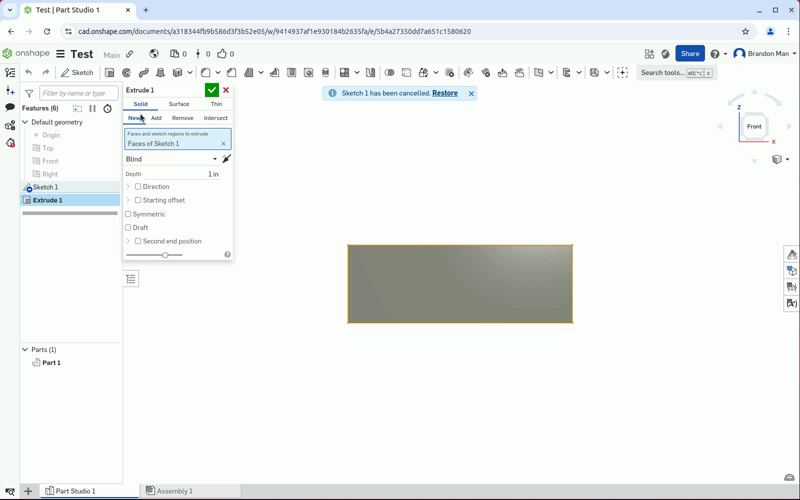
mouse_move(137, 120)
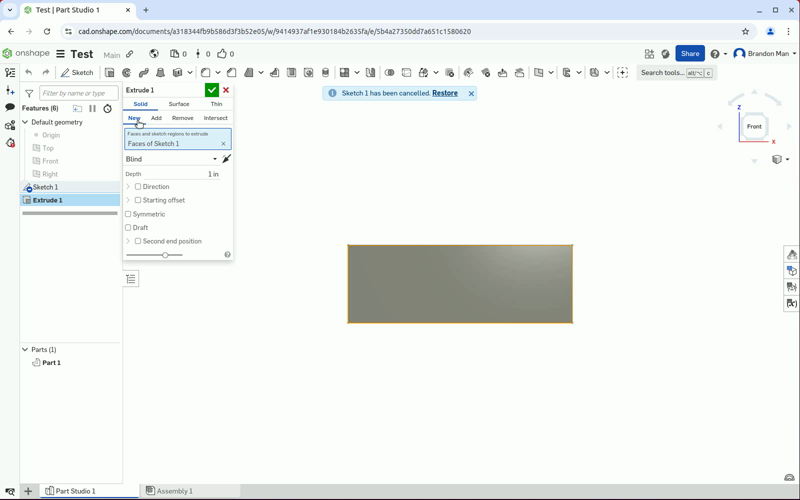
click(137, 120)
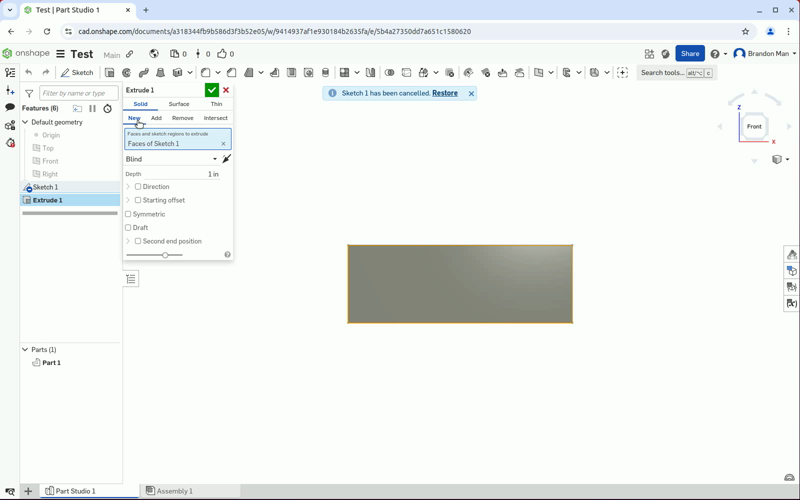
key(tab, 4)
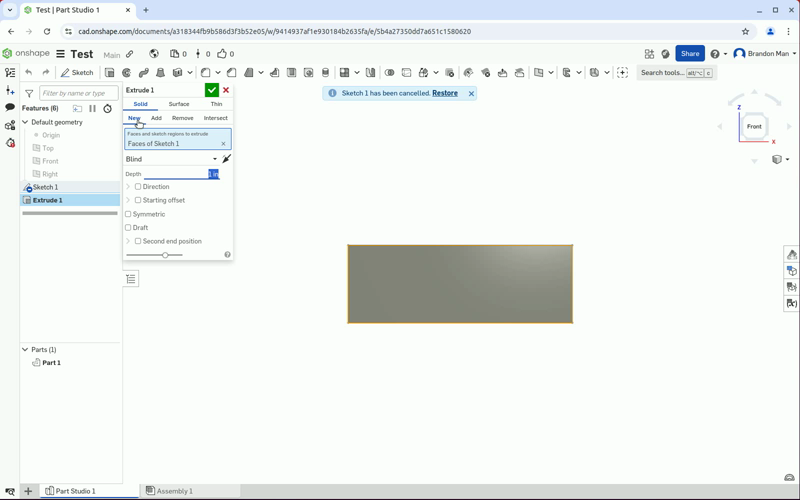
text(17.09)
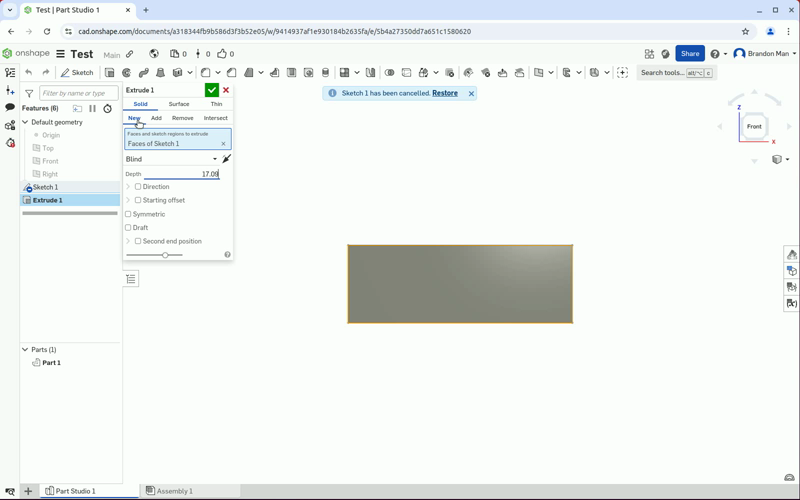
key(enter)
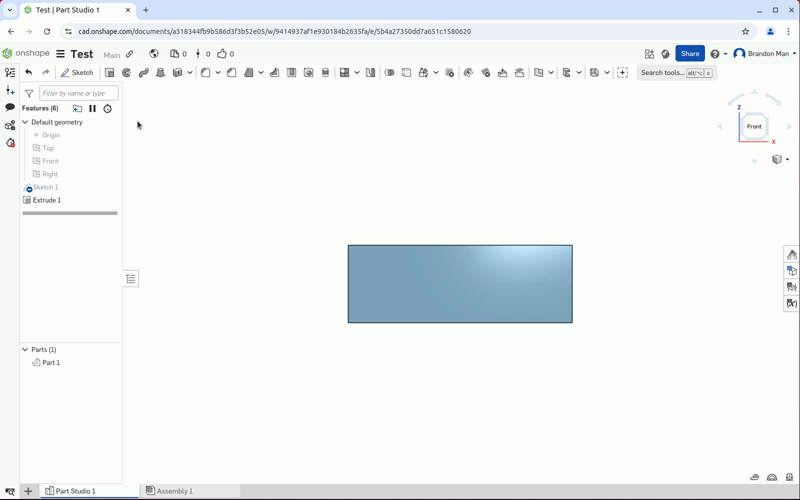
key(shift+h)
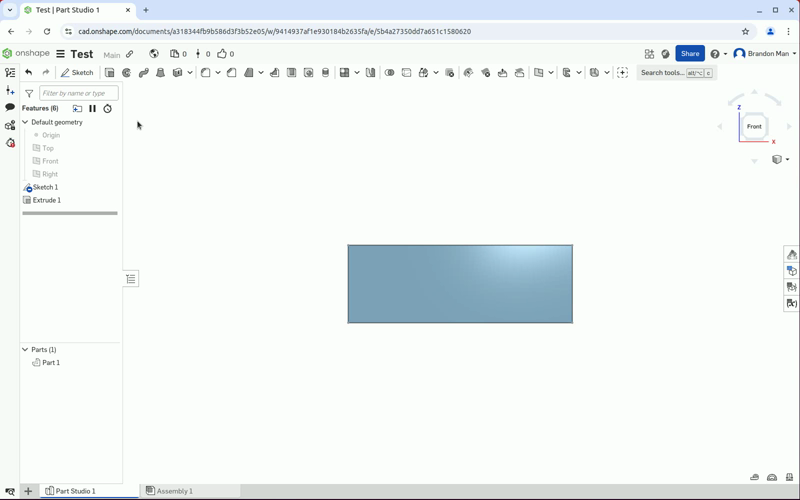
key(shift+h)
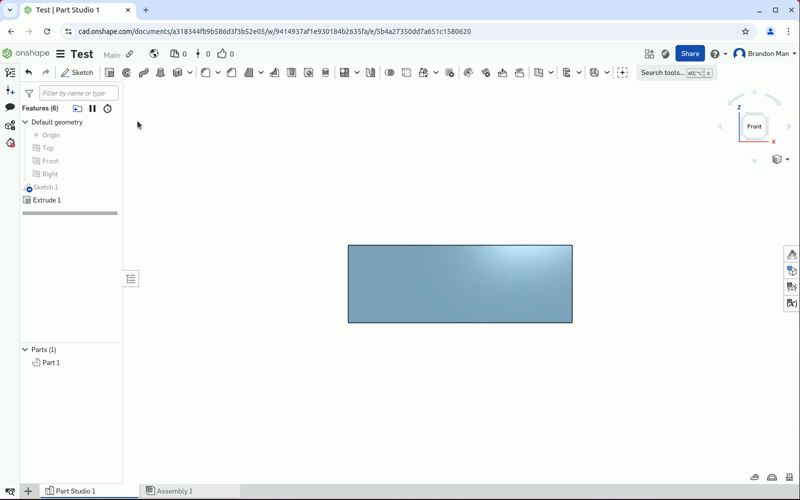
mouse_move(73, 189)
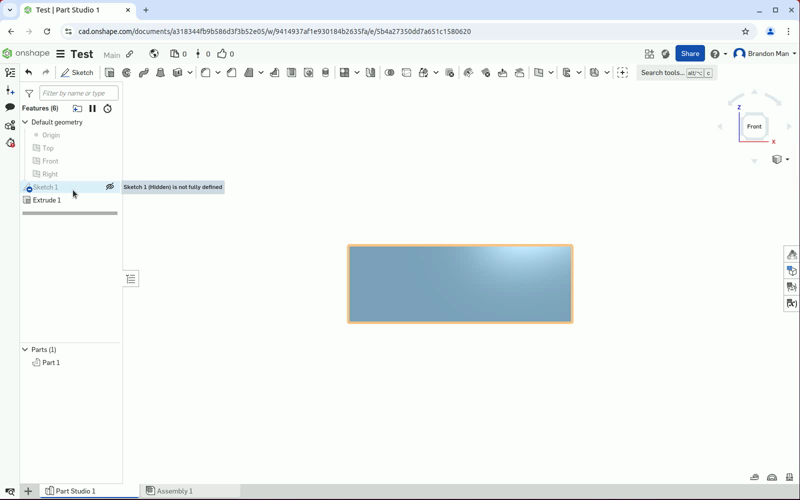
click(73, 189)
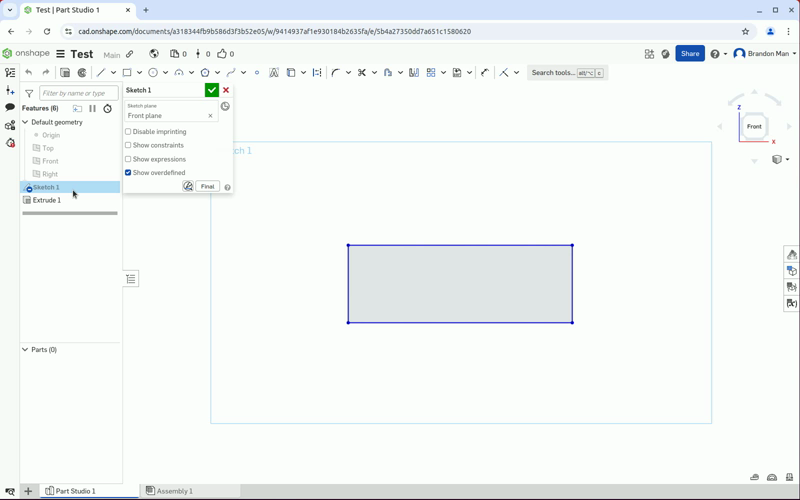
mouse_move(229, 92)
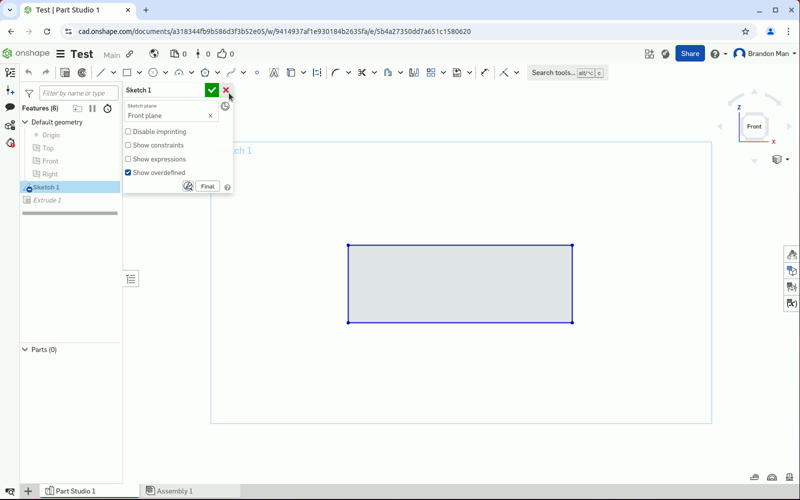
click(229, 92)
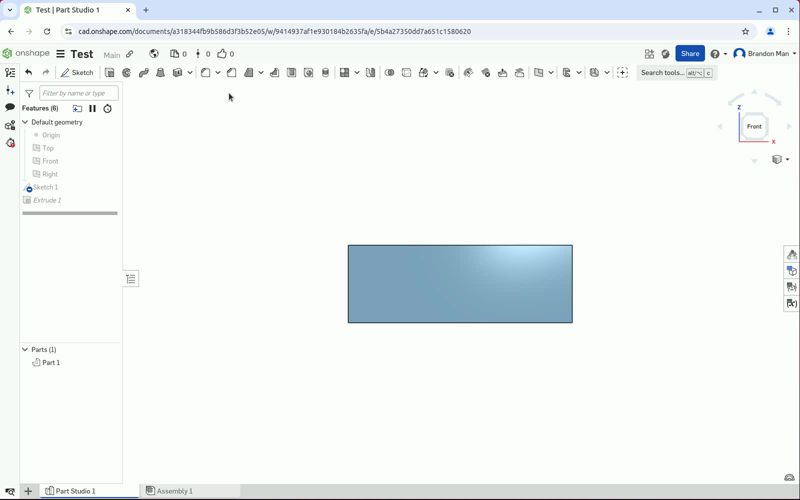
mouse_move(541, 75)
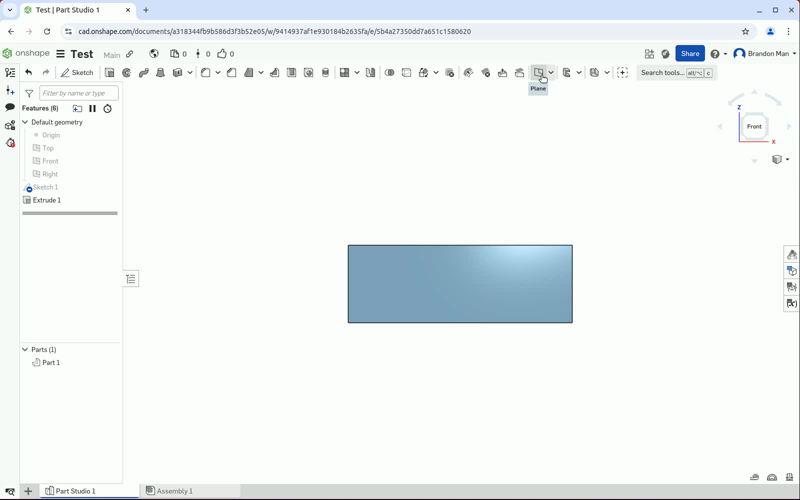
click(541, 75)
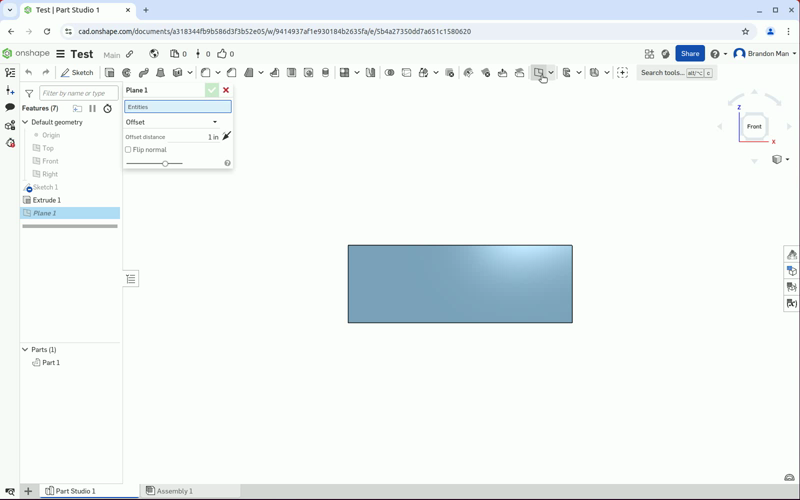
mouse_move(73, 163)
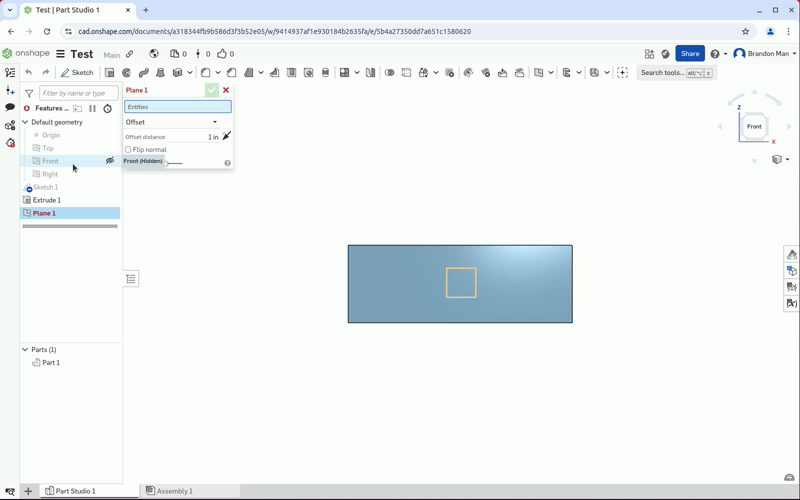
click(73, 163)
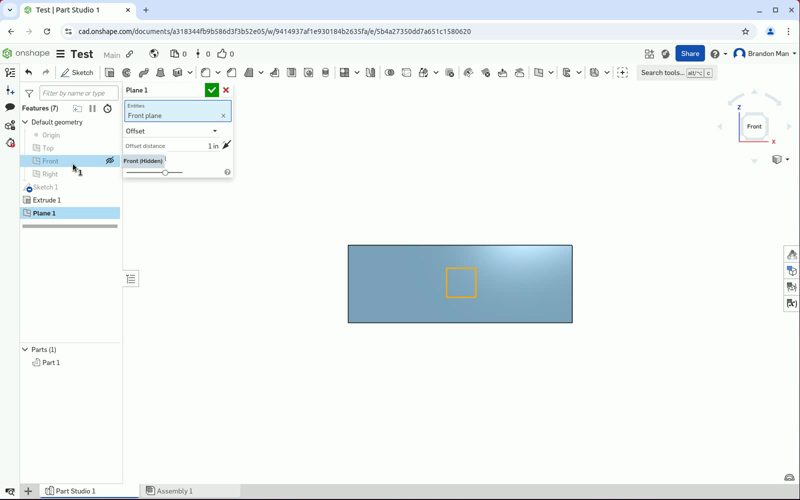
key(tab, 2)
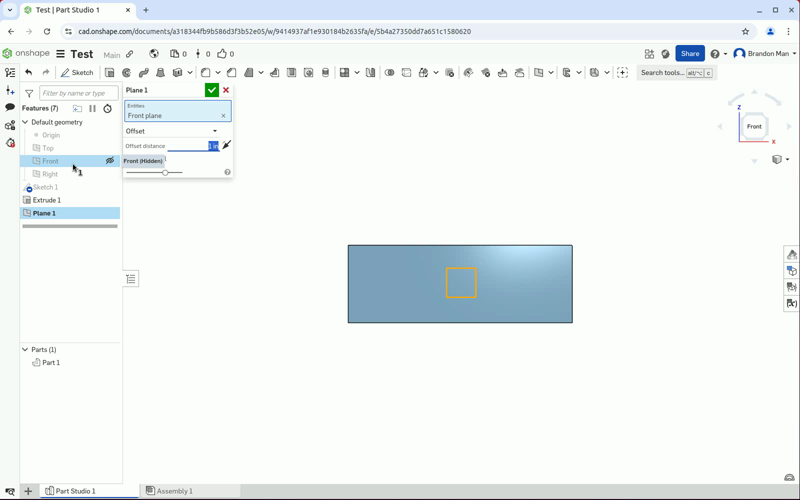
text(17.1)
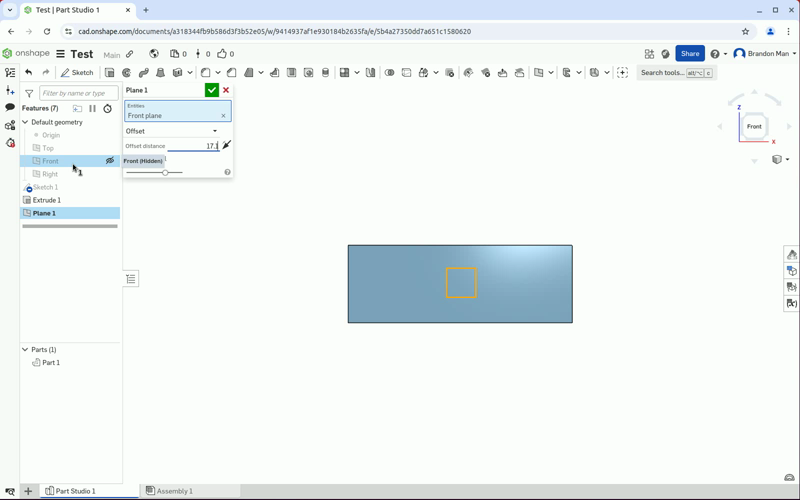
key(enter, 2)
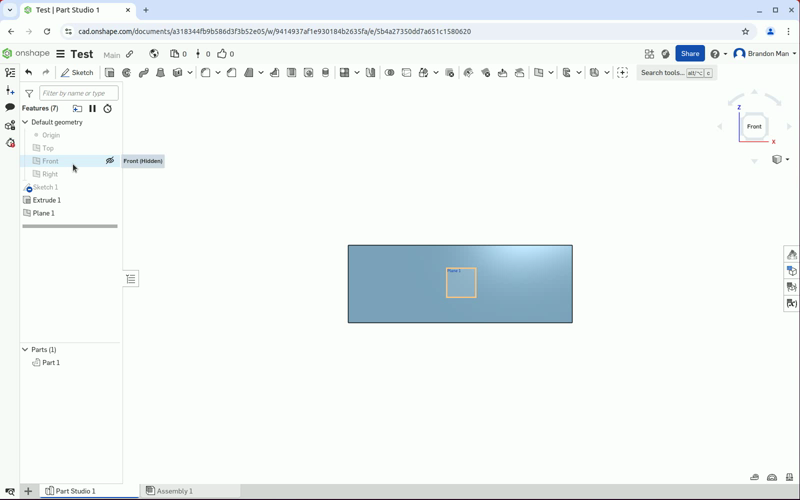
key(shift+s)
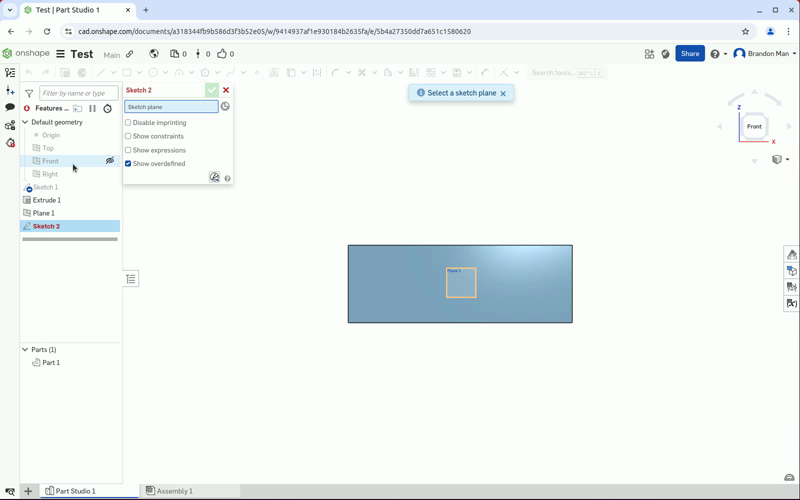
mouse_move(73, 215)
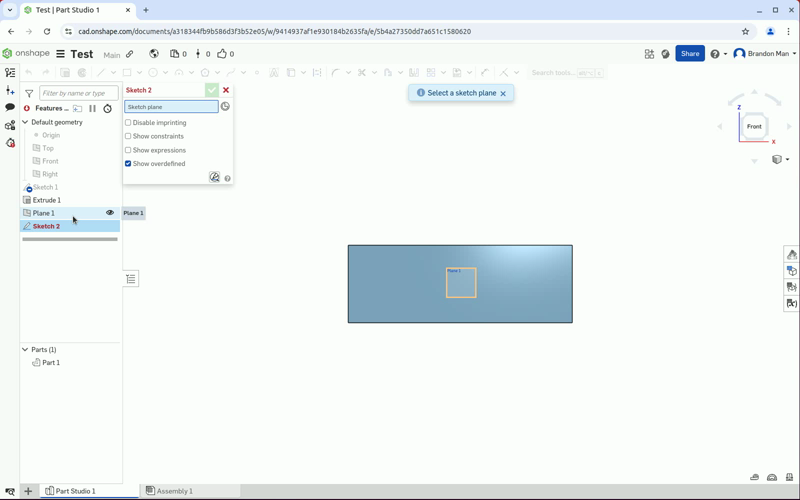
click(73, 215)
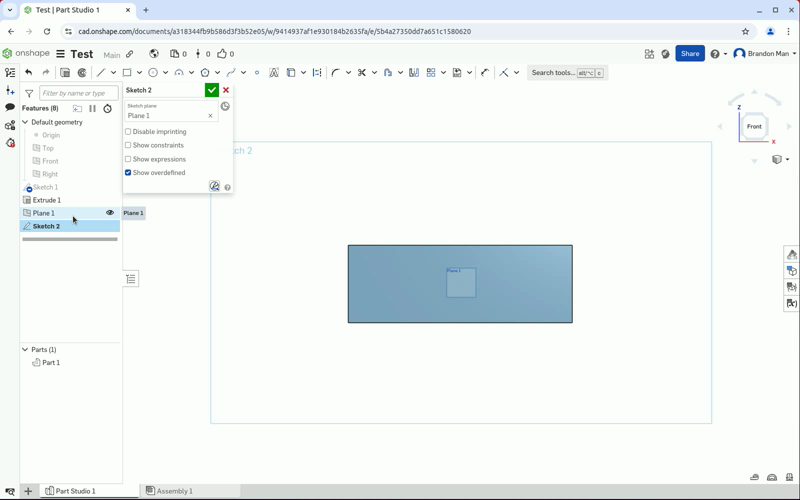
mouse_move(73, 352)
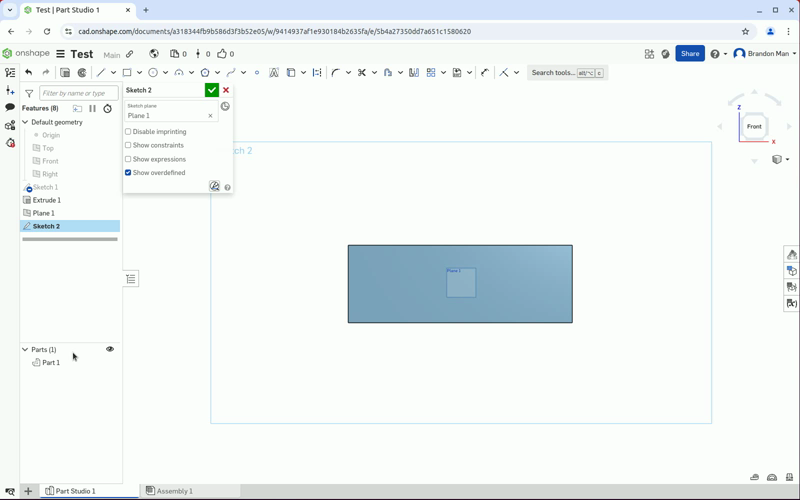
key(y)
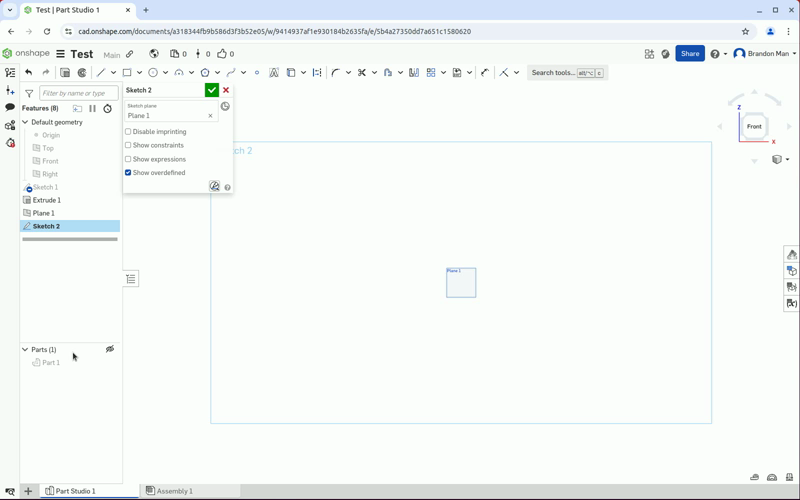
key(l)
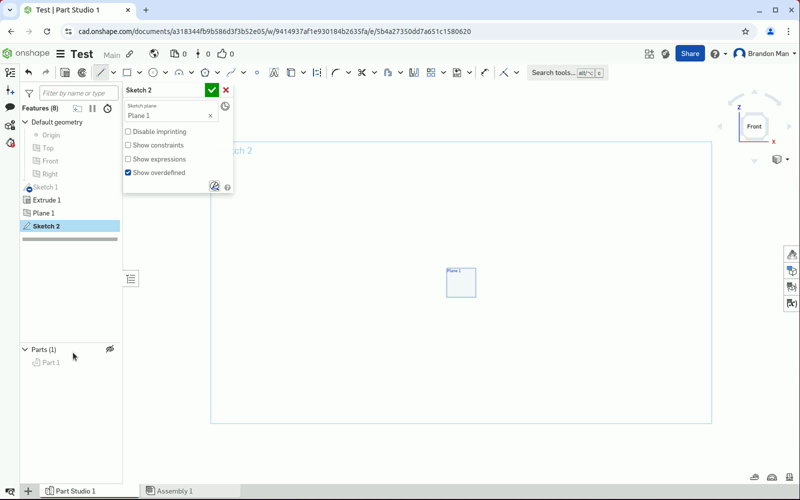
key_down(shift)
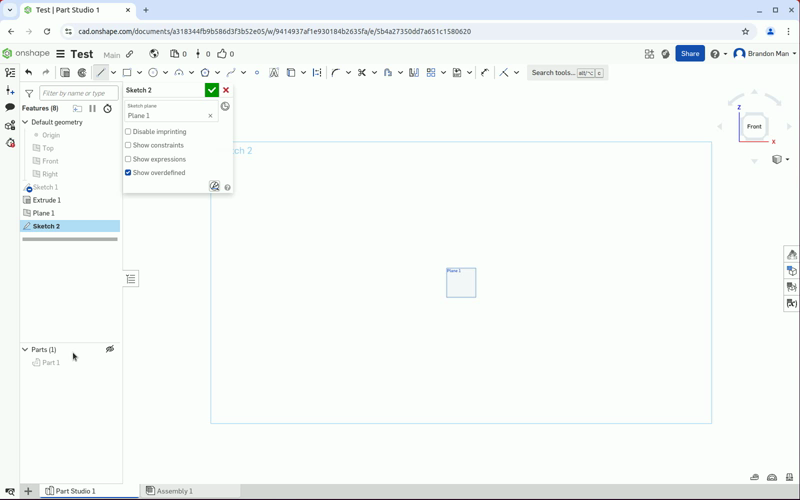
mouse_move(348, 276)
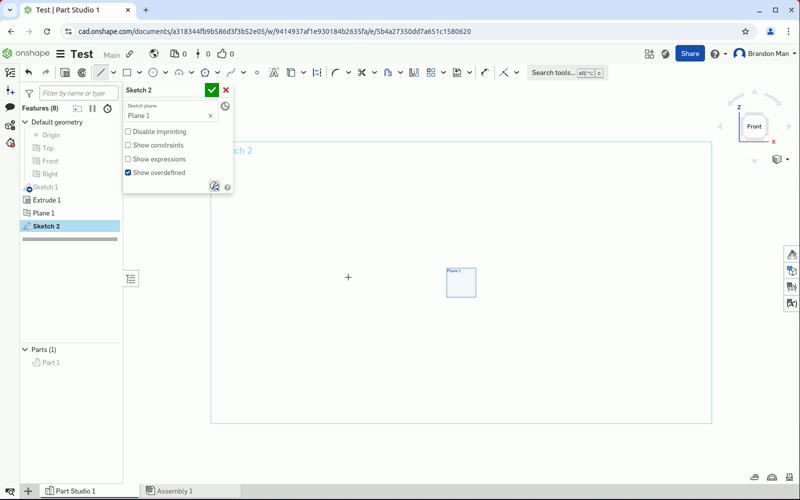
click(348, 276)
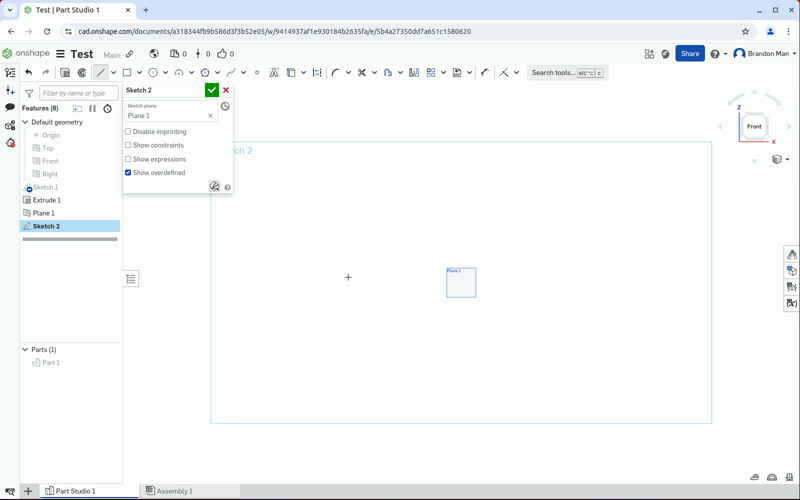
key_up(shift)
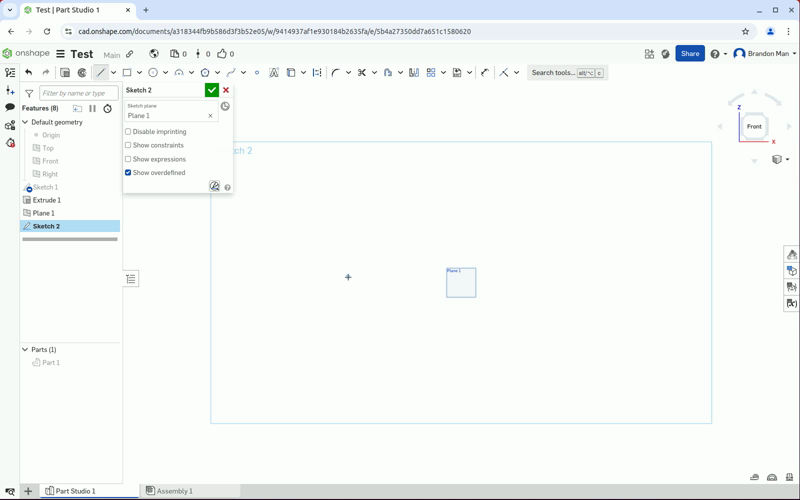
key_down(shift)
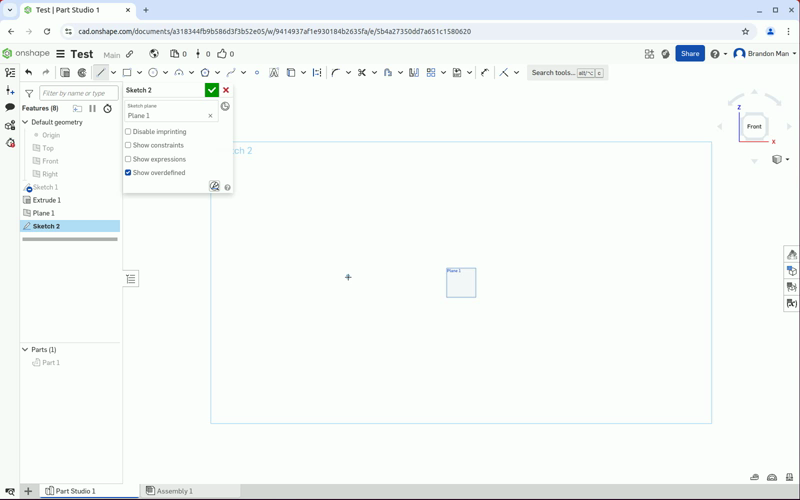
mouse_move(441, 277)
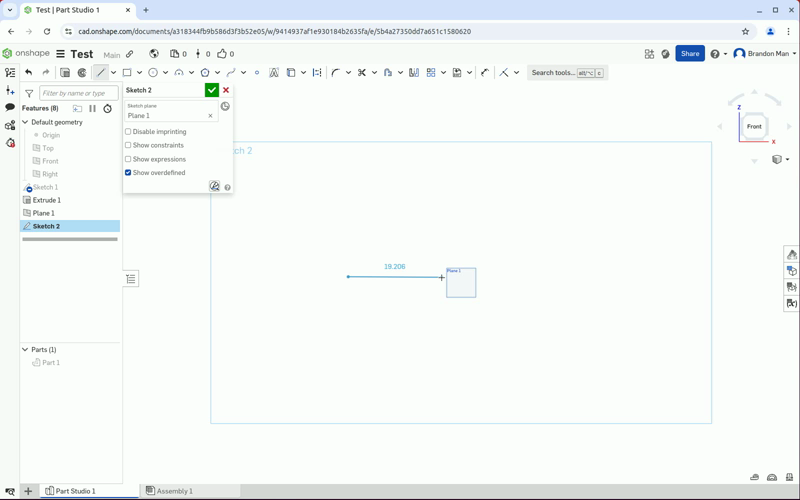
click(441, 277)
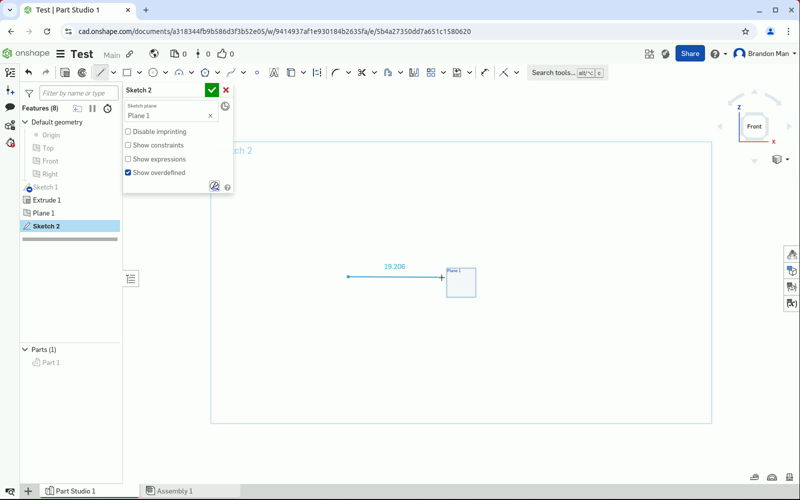
key_up(shift)
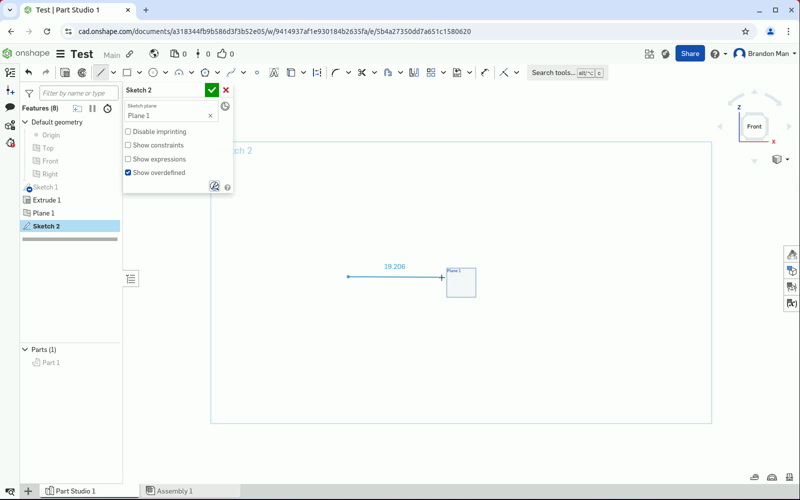
key_down(shift)
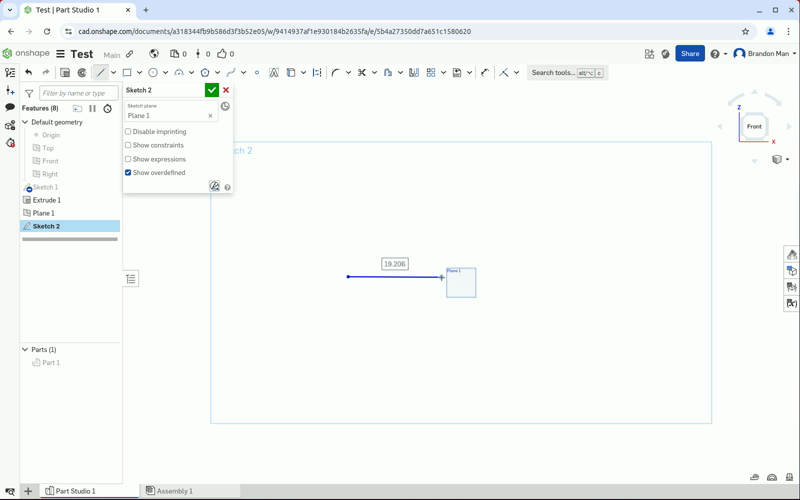
mouse_move(471, 277)
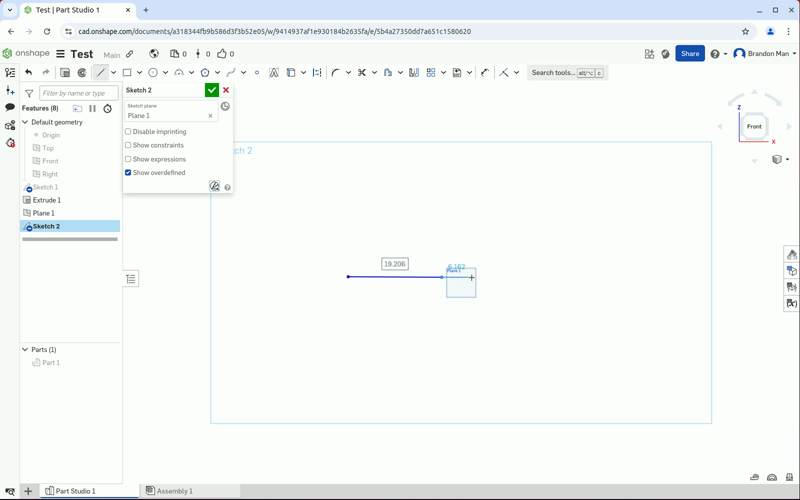
mouse_move(460, 243)
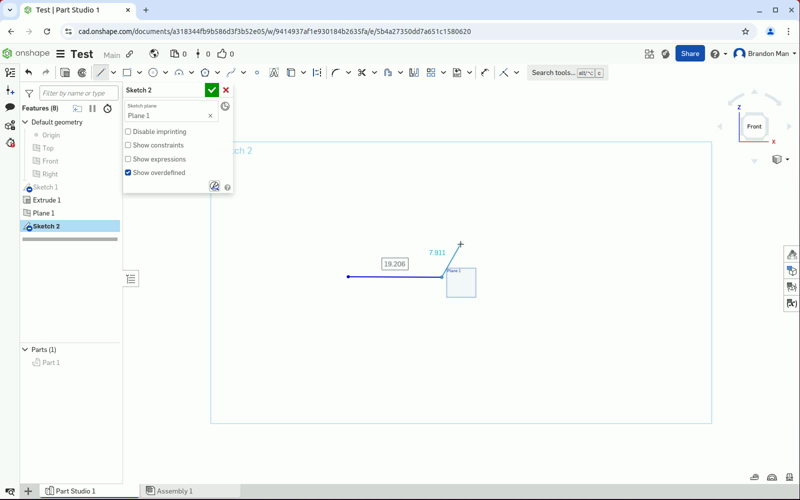
click(460, 243)
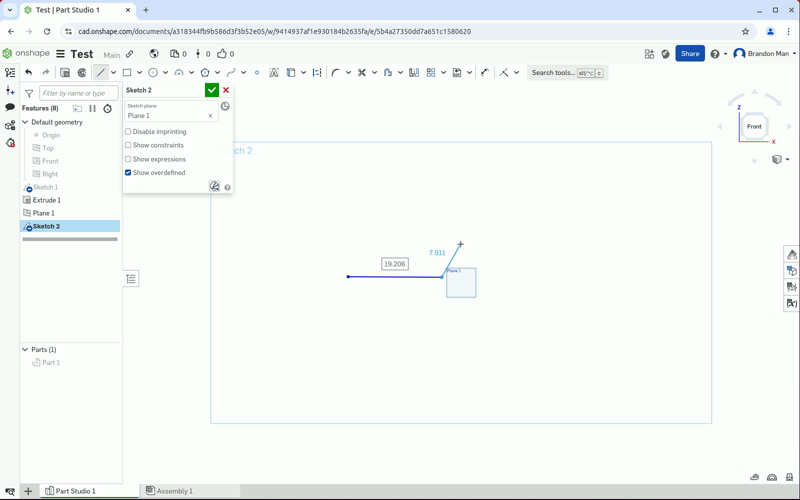
key_up(shift)
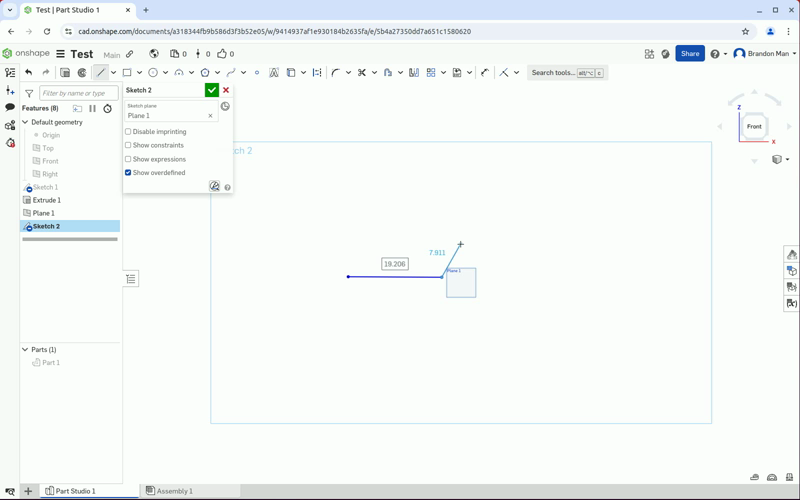
key_down(shift)
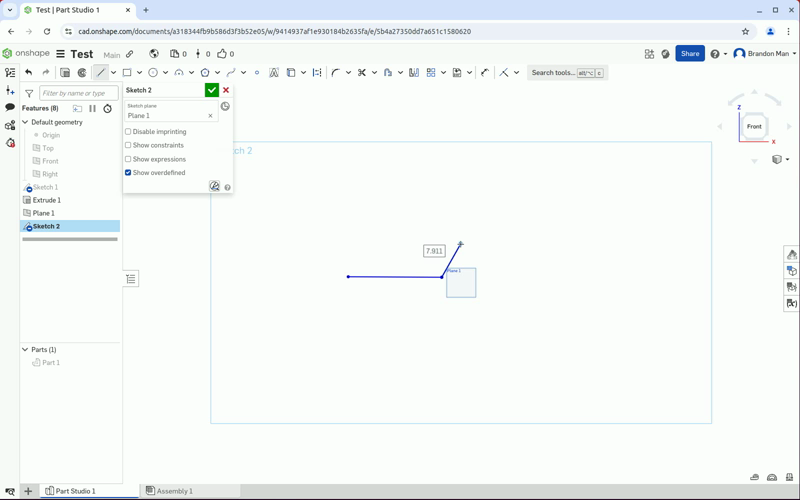
mouse_move(348, 243)
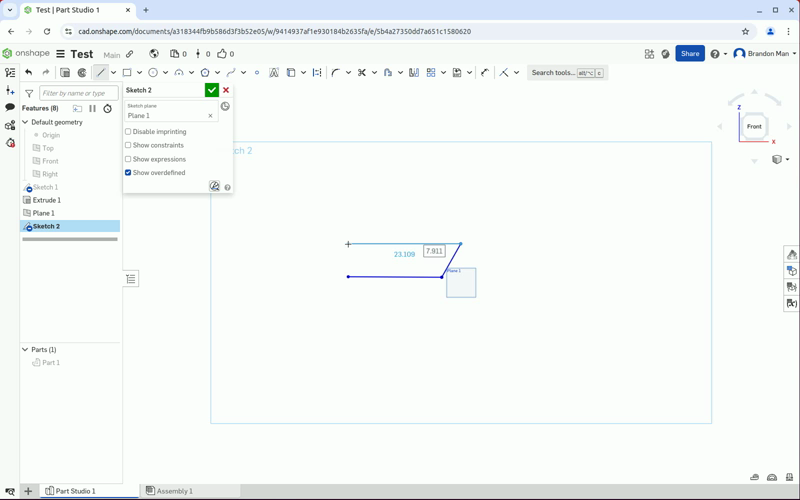
click(348, 243)
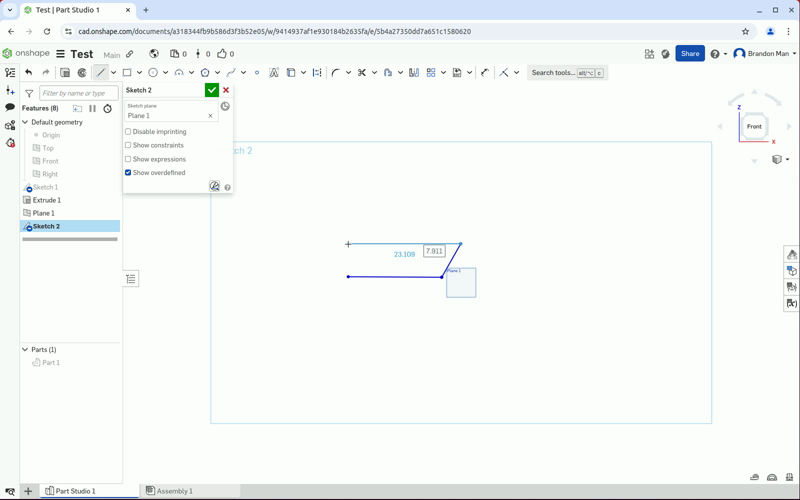
key_up(shift)
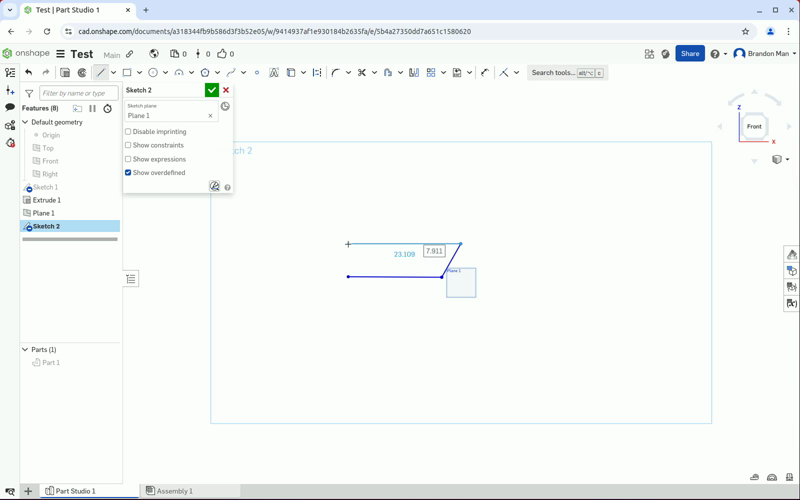
mouse_move(378, 243)
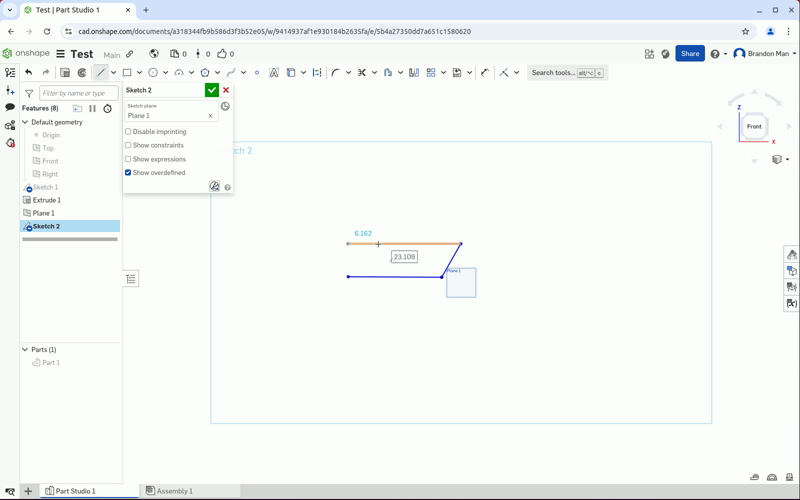
key_down(shift)
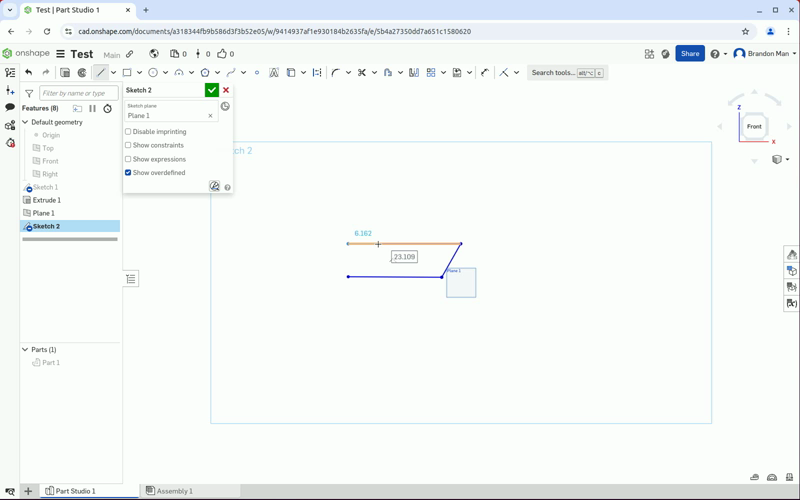
mouse_move(348, 276)
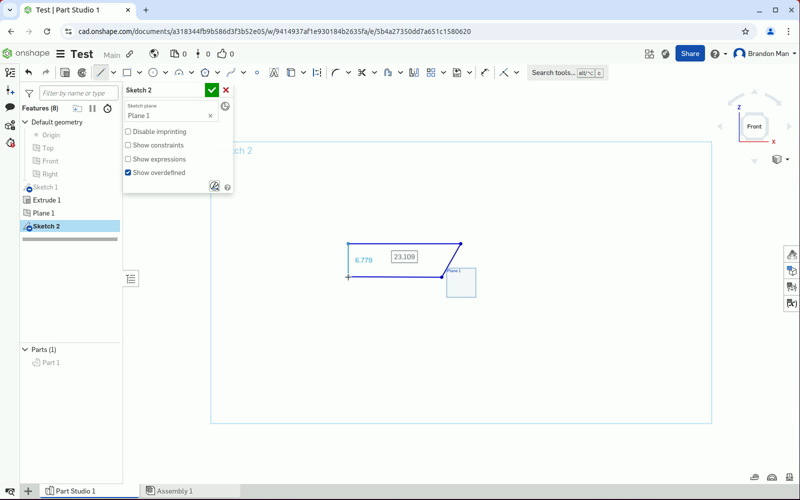
key_up(shift)
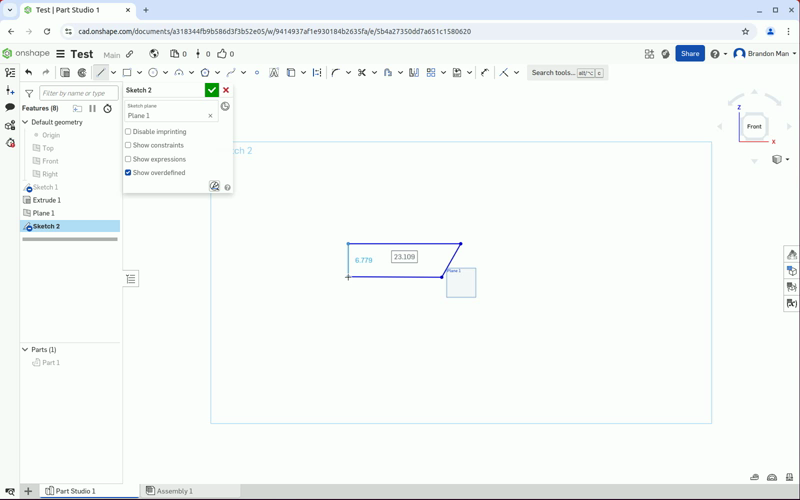
click(348, 276)
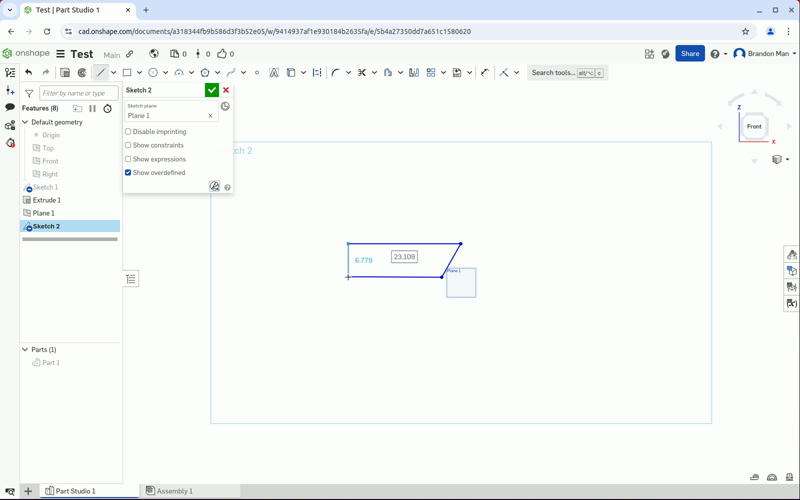
key(esc)
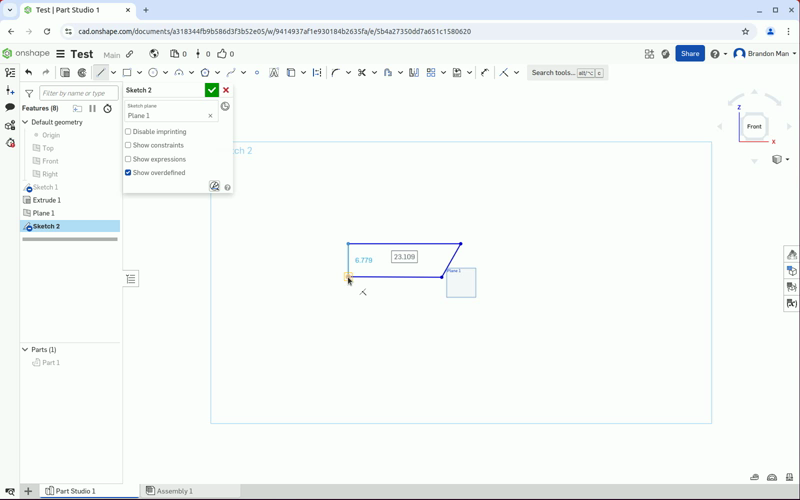
mouse_move(404, 253)
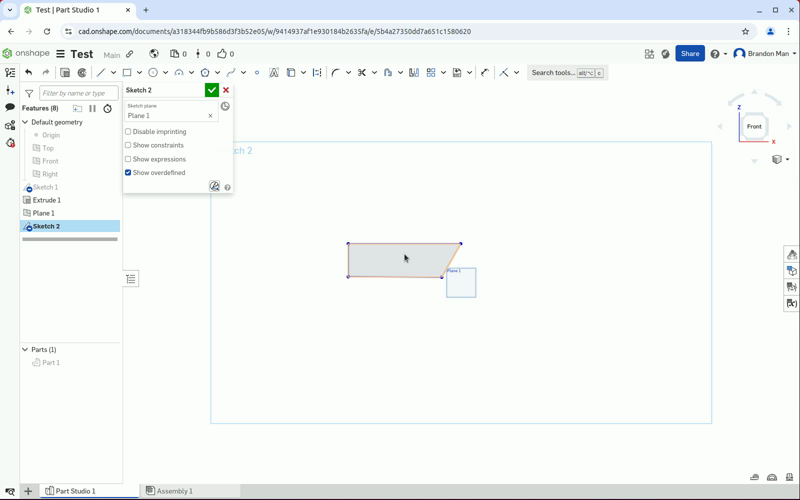
click(404, 253)
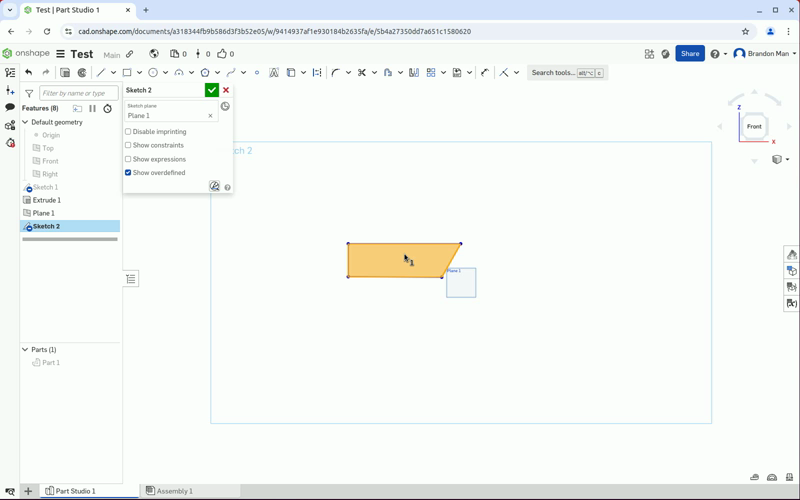
mouse_move(73, 352)
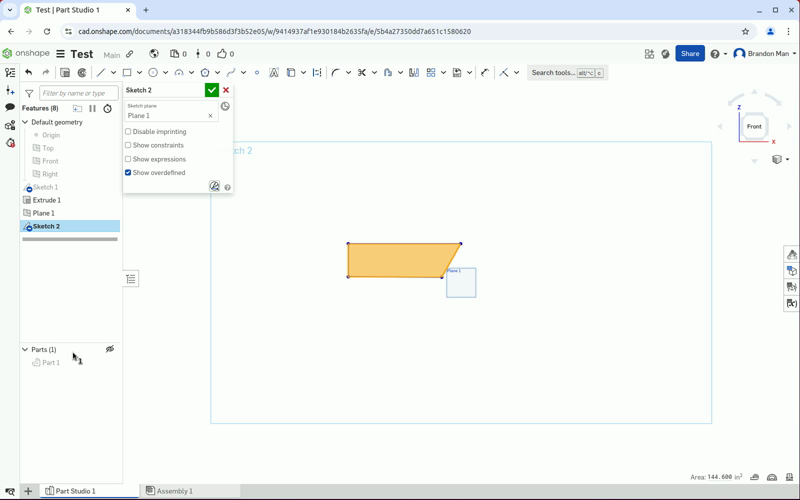
key(shift+y)
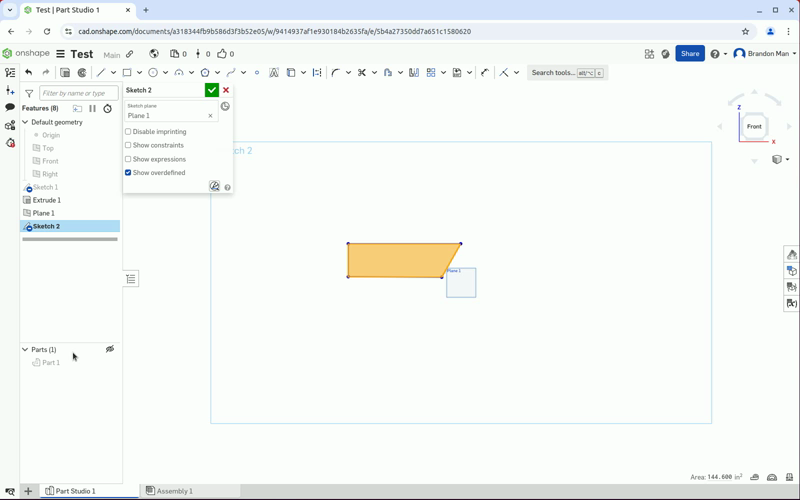
key(shift+e)
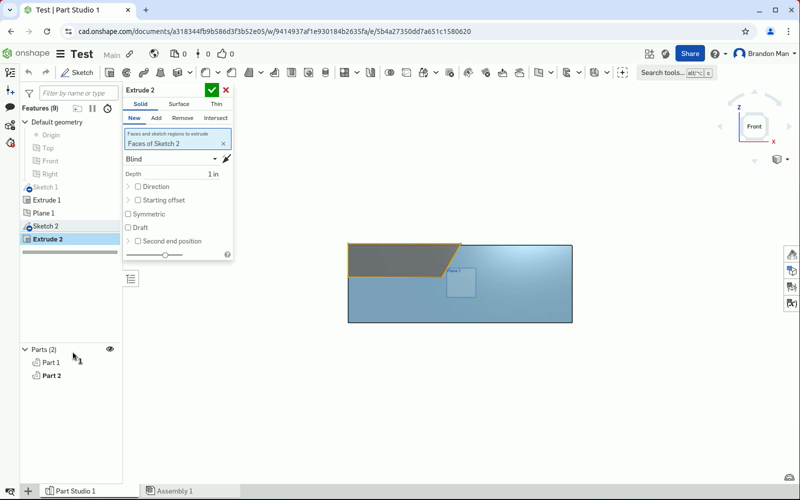
mouse_move(143, 106)
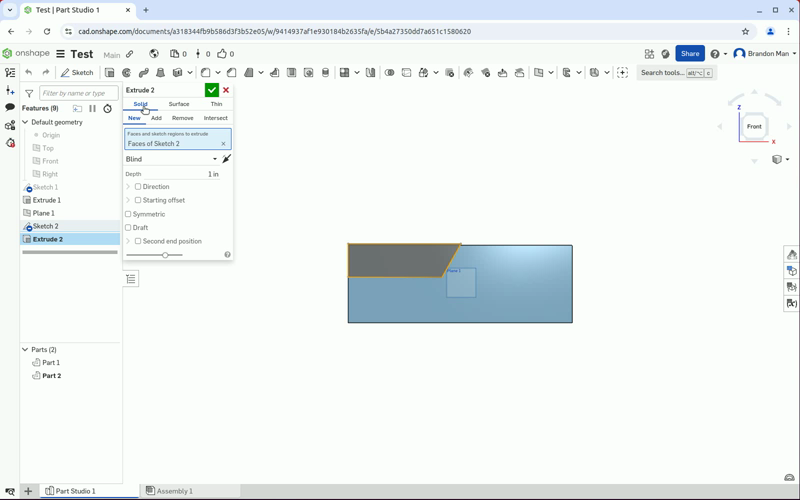
click(143, 106)
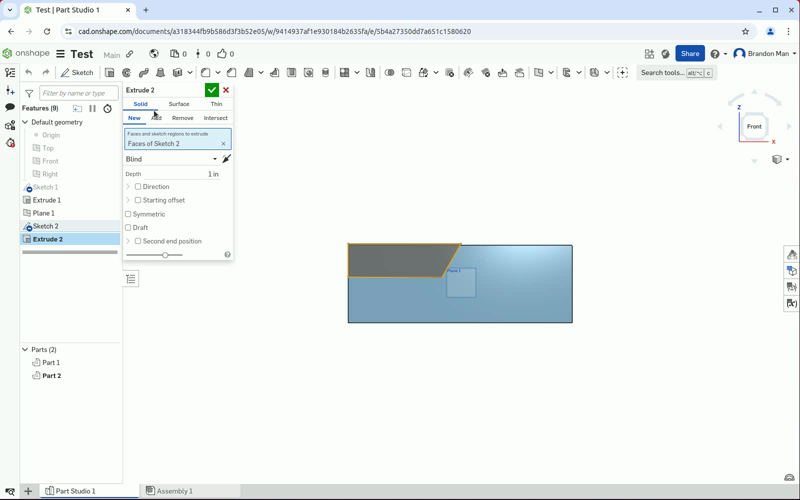
mouse_move(186, 120)
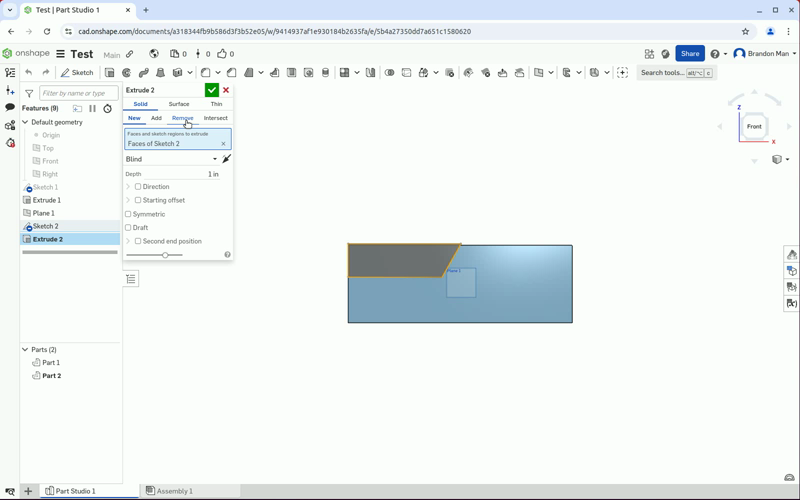
click(186, 120)
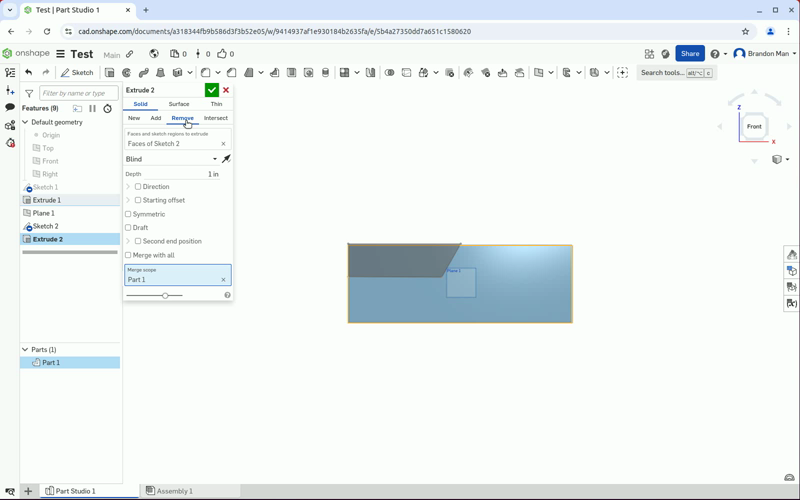
key(tab, 4)
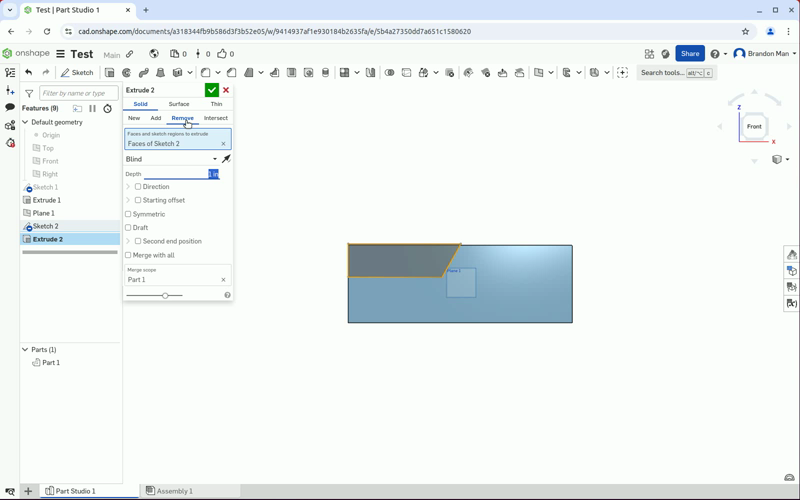
text(17.09)
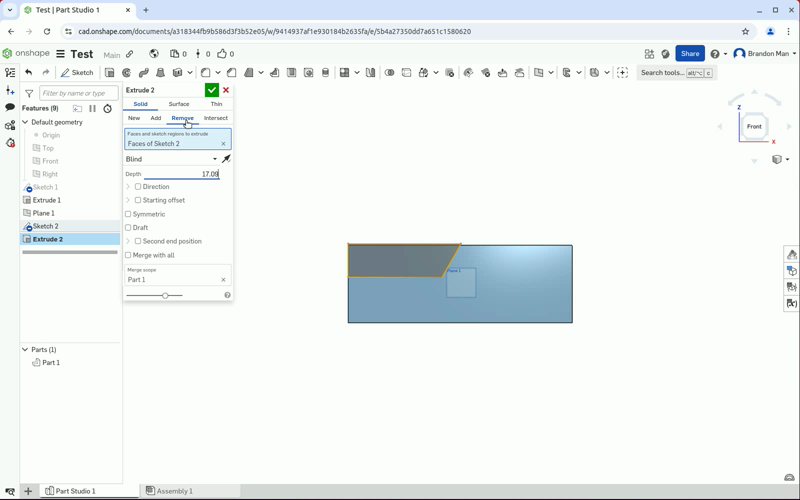
key(tab, 6)
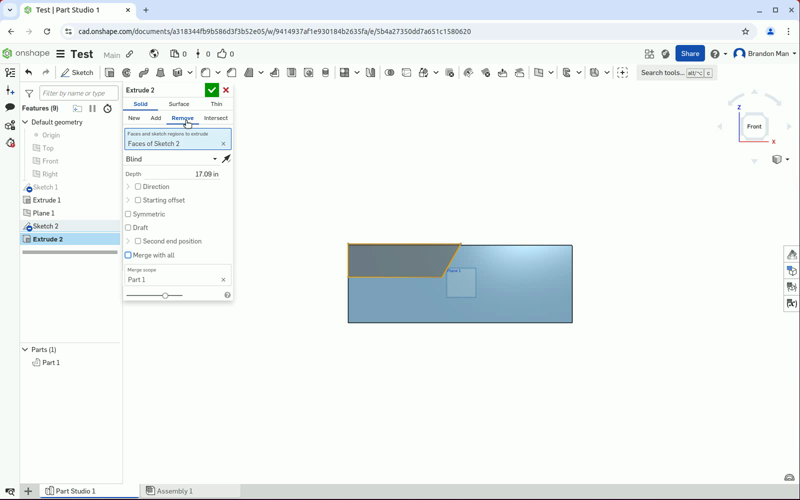
key(space)
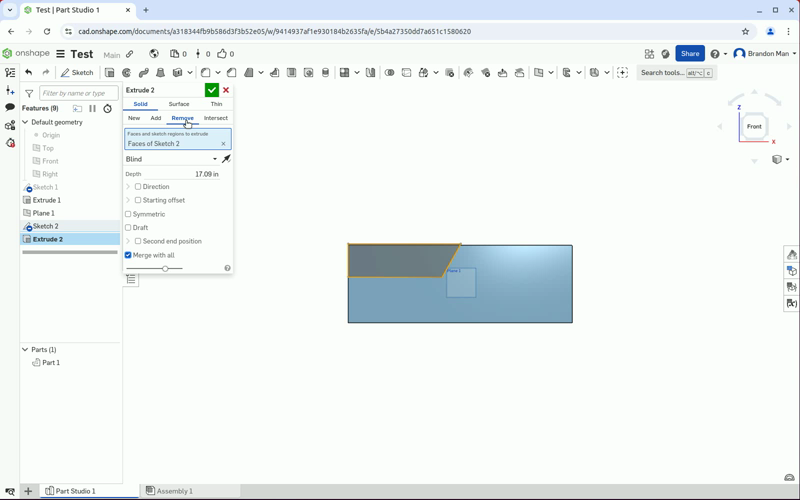
key(enter)
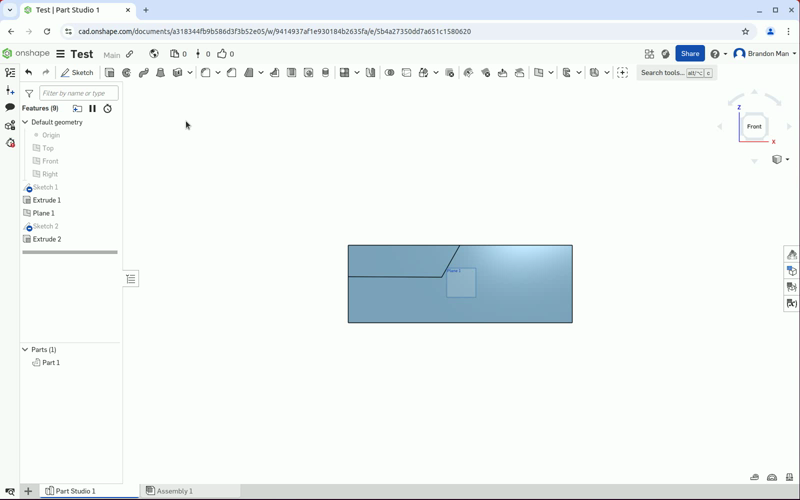
key(shift+h)
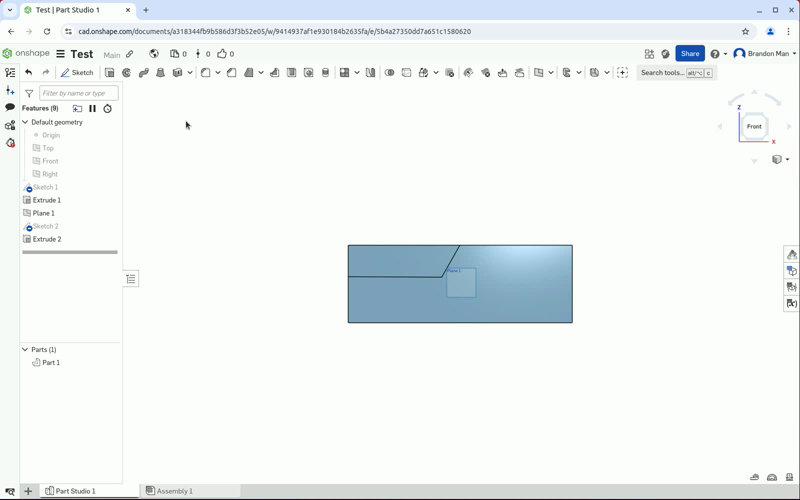
key(shift+h)
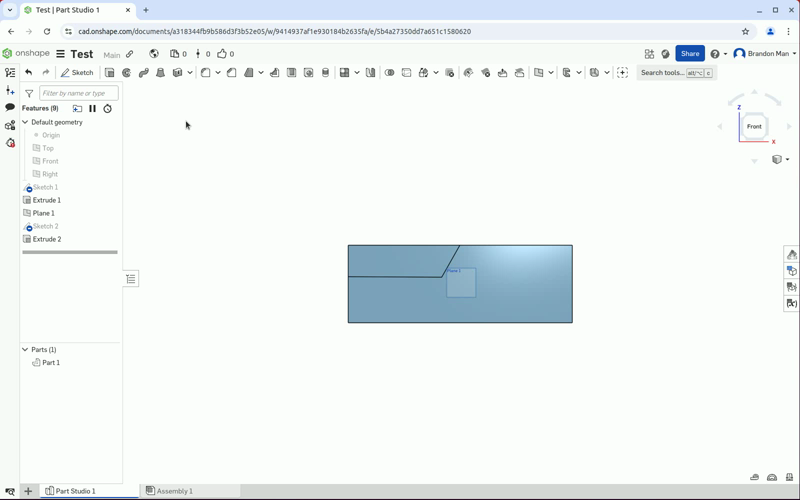
mouse_move(73, 189)
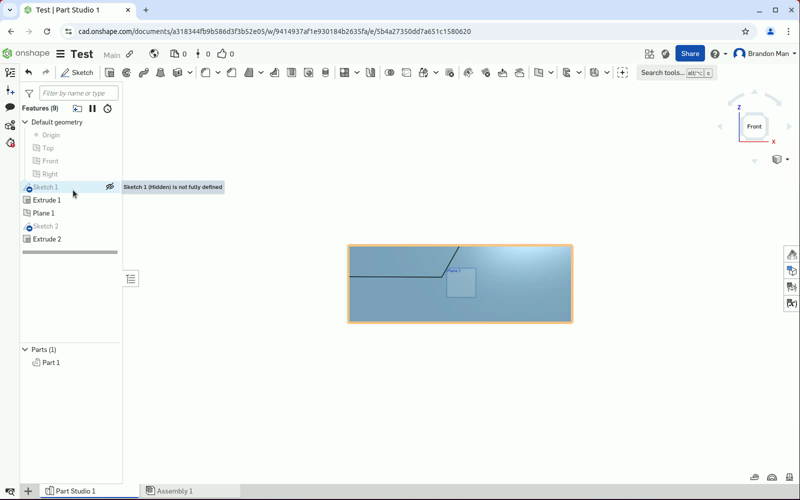
click(73, 189)
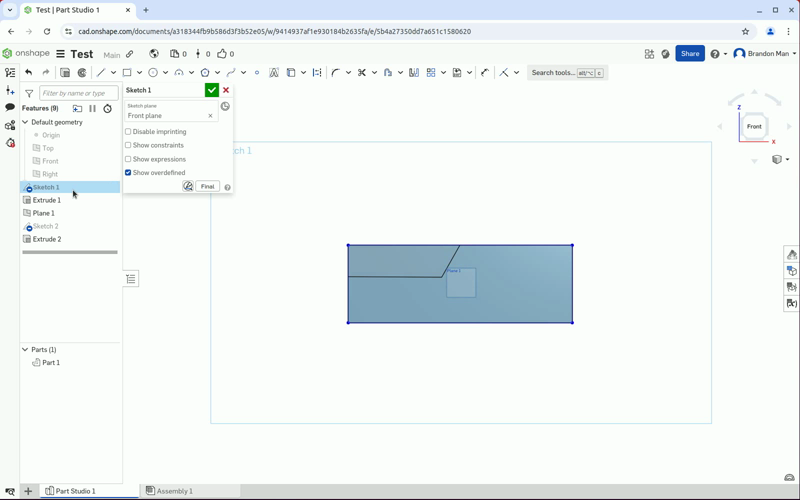
mouse_move(229, 92)
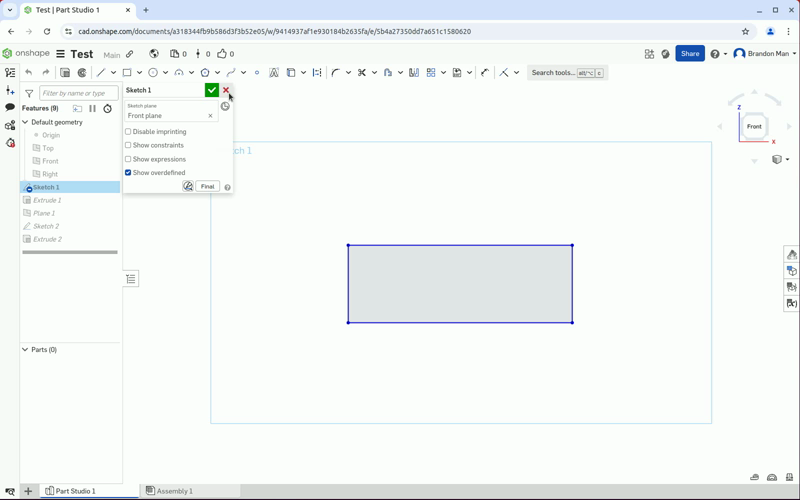
click(229, 92)
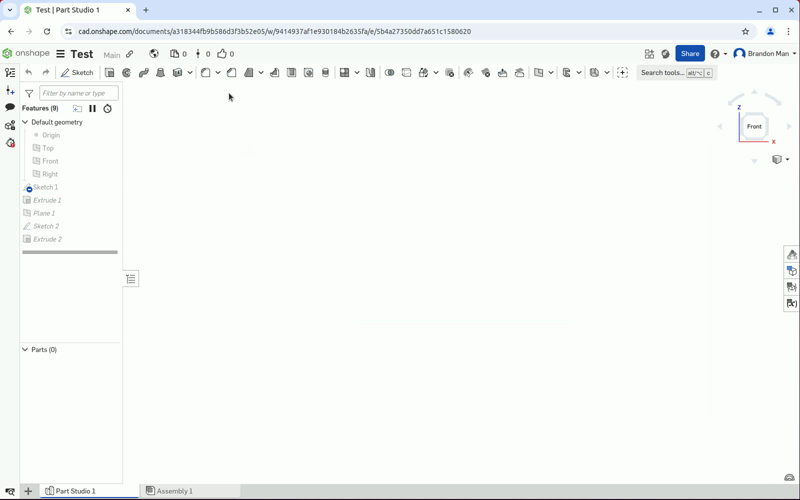
key(shift+s)
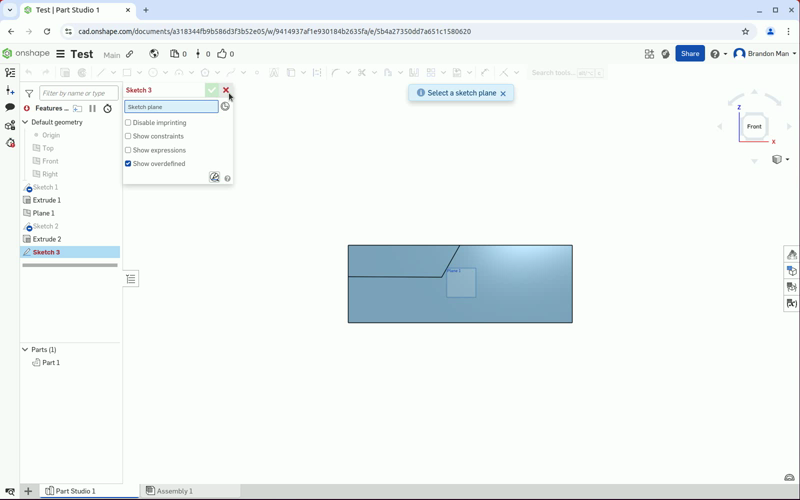
mouse_move(73, 215)
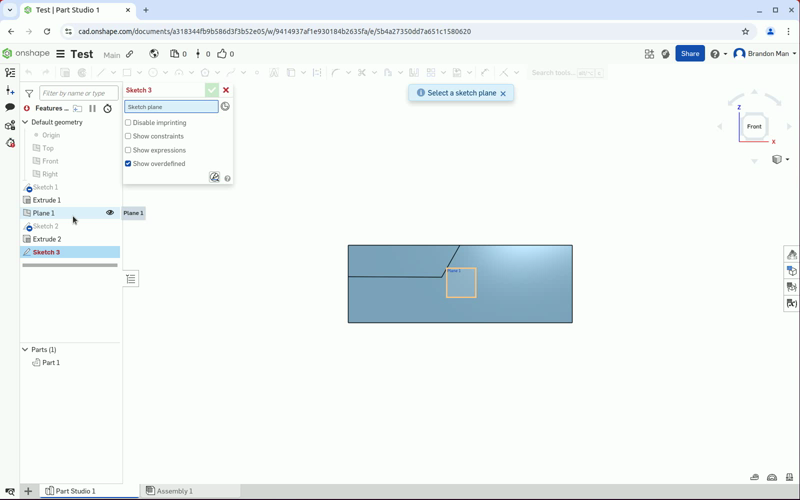
click(73, 215)
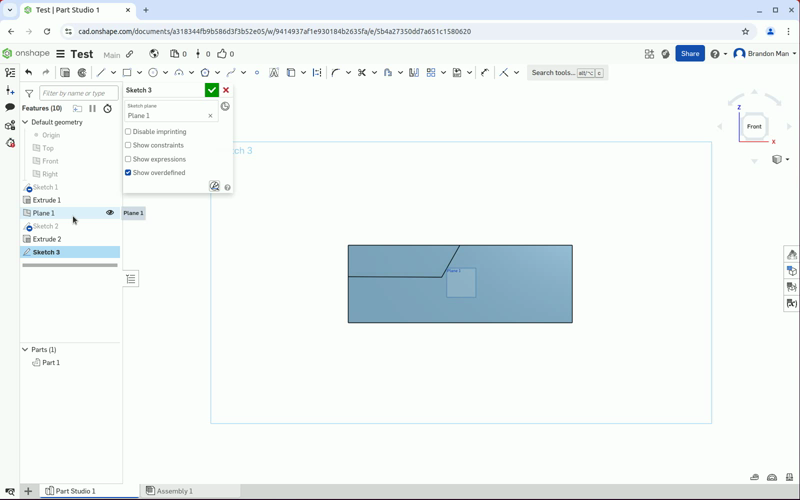
mouse_move(73, 352)
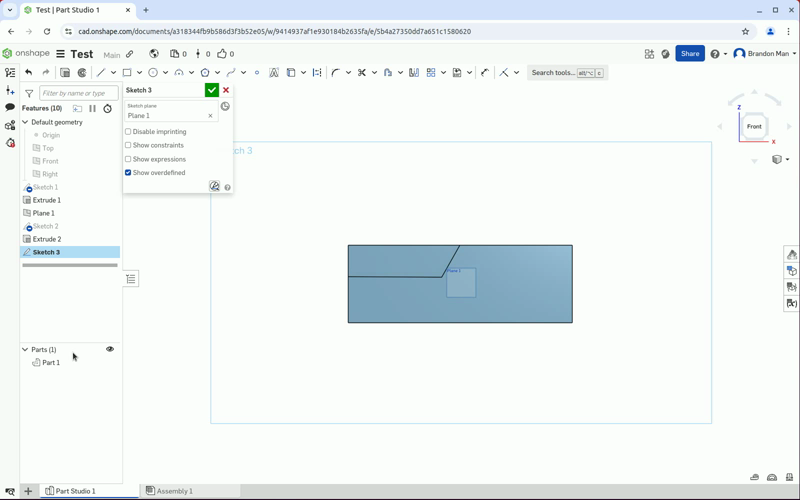
key(y)
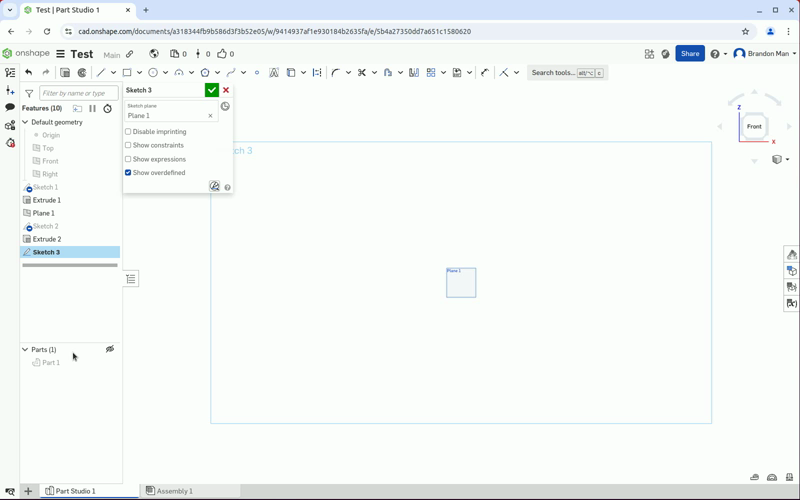
key(l)
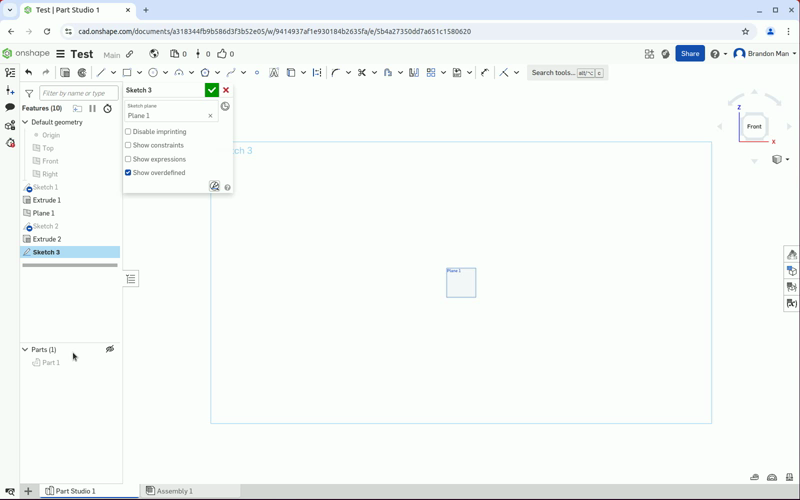
key_down(shift)
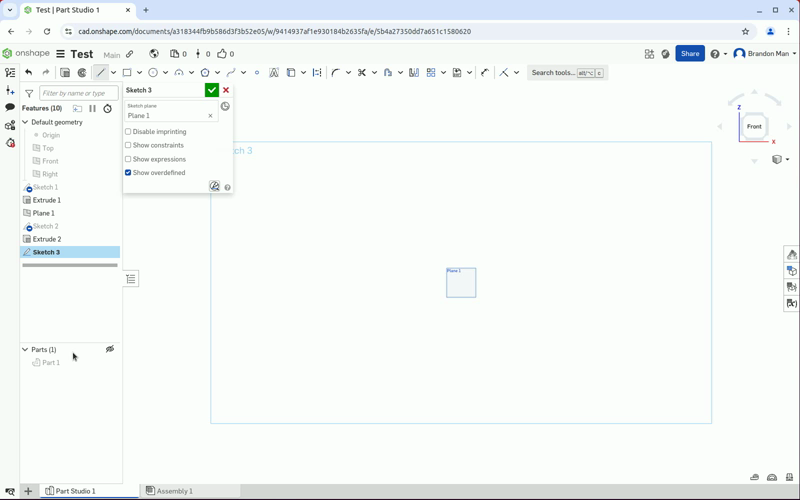
mouse_move(460, 243)
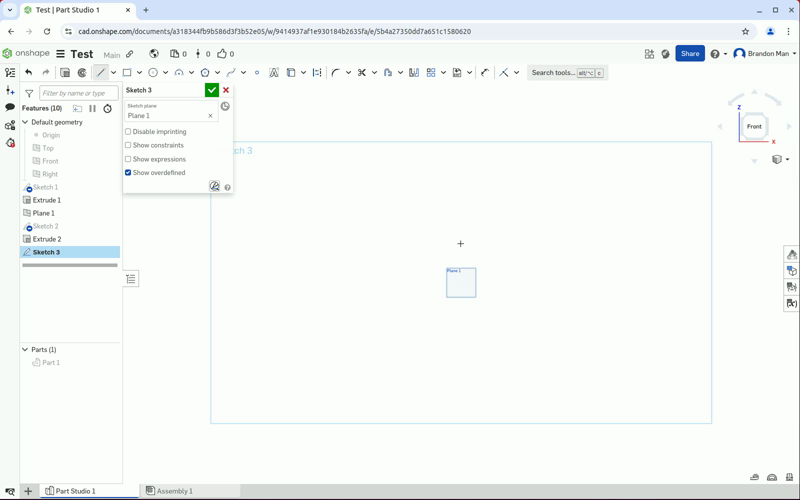
click(460, 243)
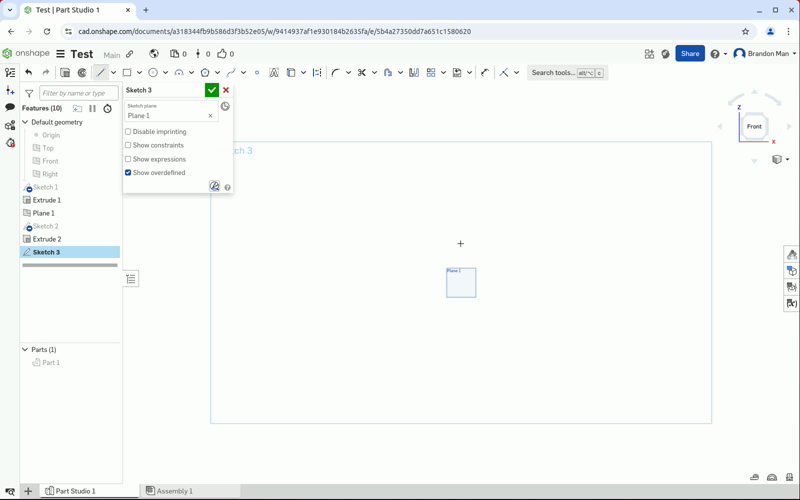
key_up(shift)
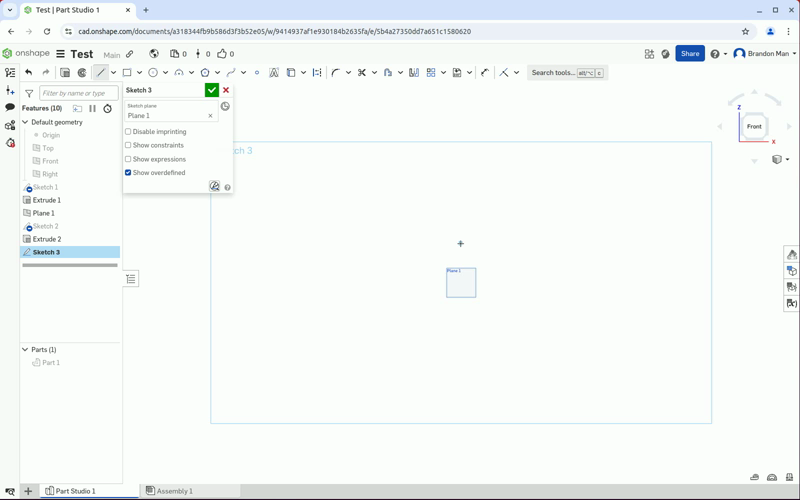
key_down(shift)
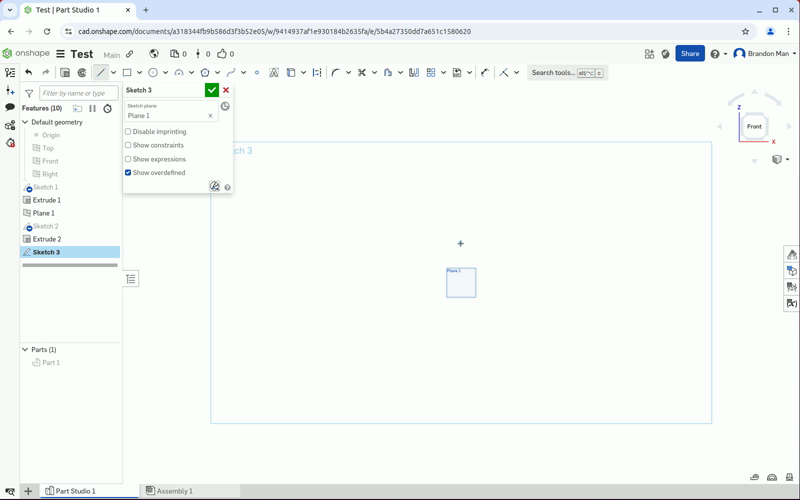
mouse_move(490, 243)
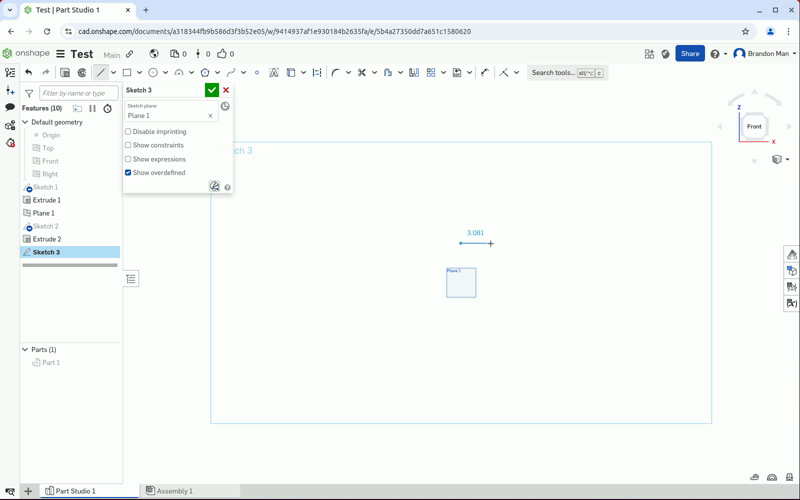
mouse_move(479, 276)
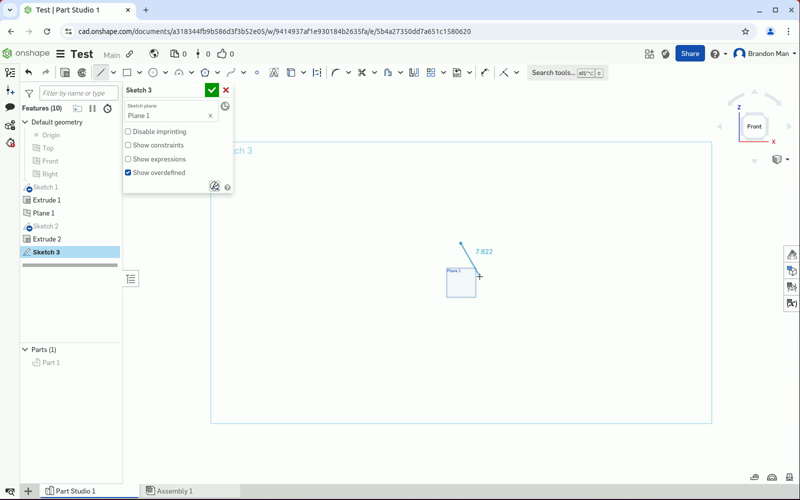
click(479, 276)
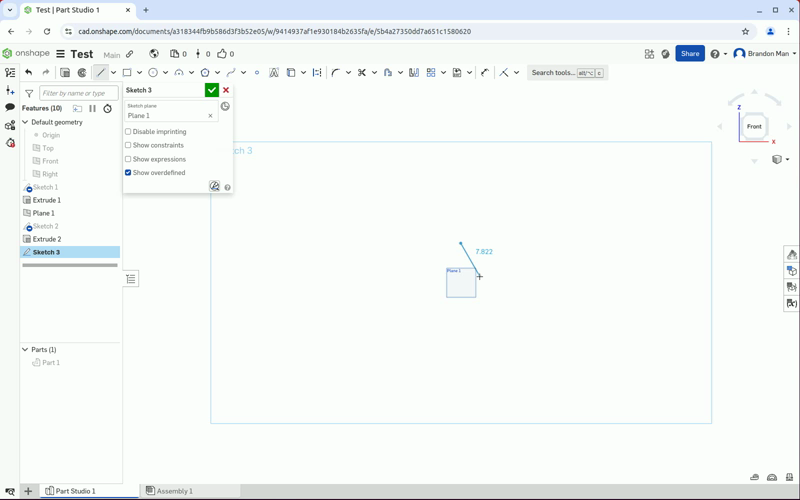
key_up(shift)
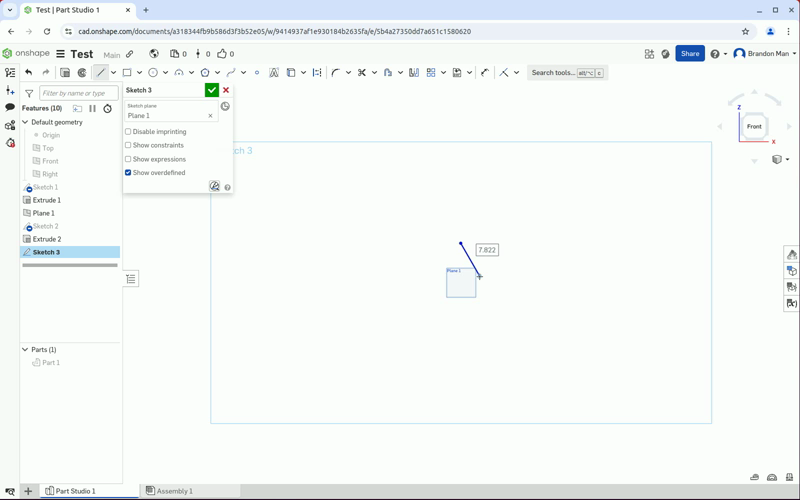
key_down(shift)
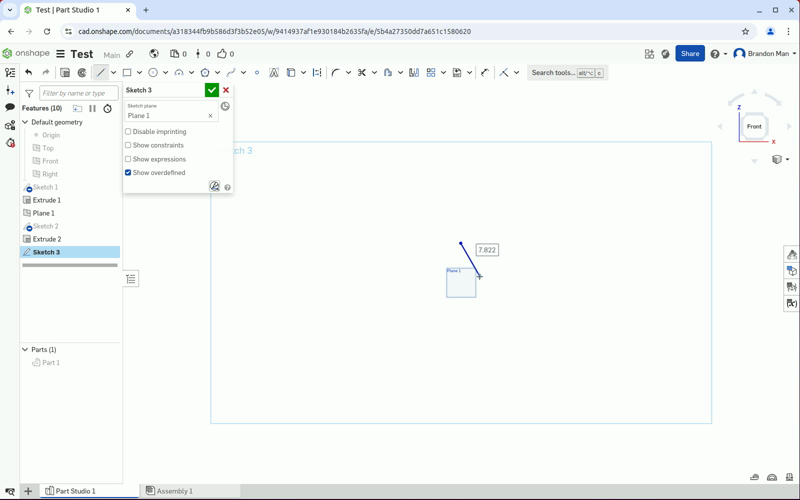
mouse_move(573, 276)
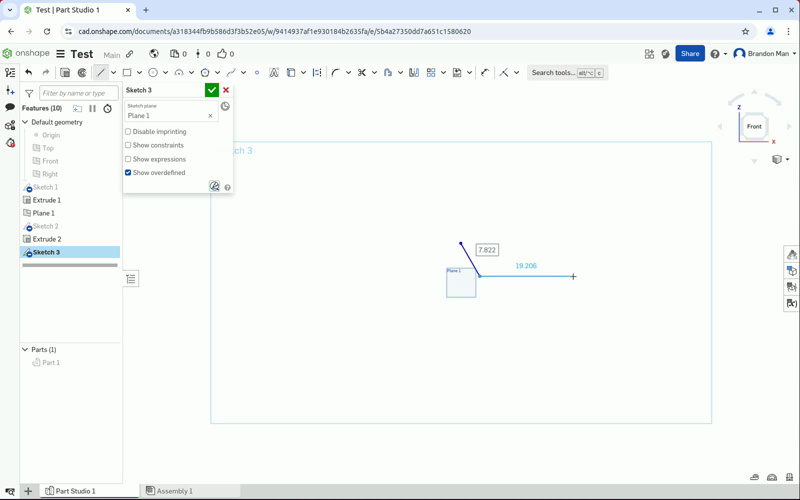
click(573, 276)
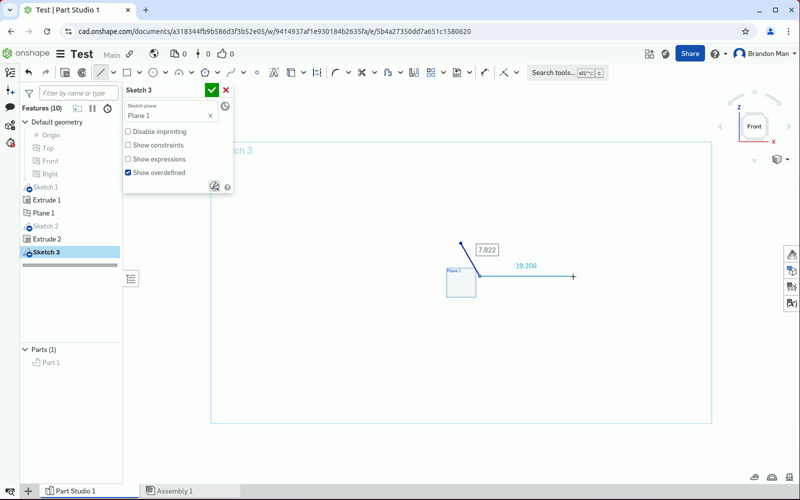
key_up(shift)
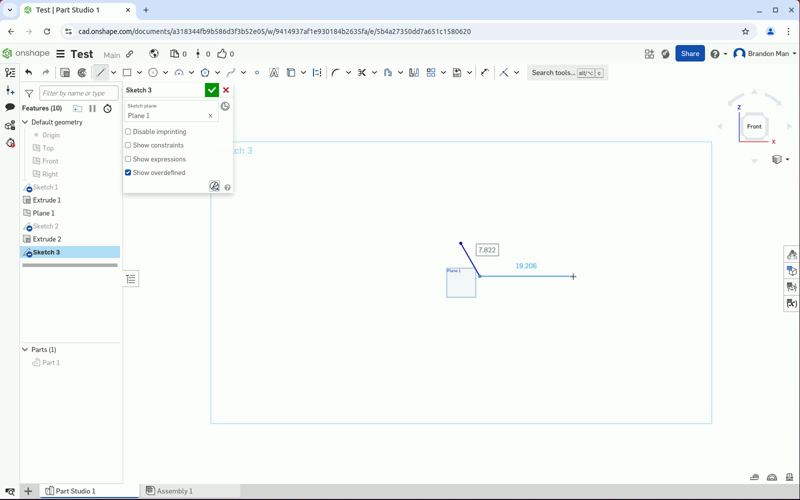
key_down(shift)
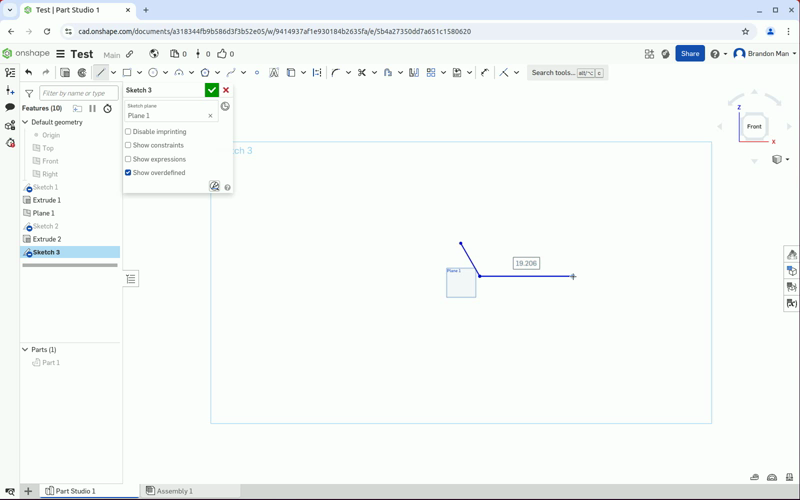
mouse_move(589, 276)
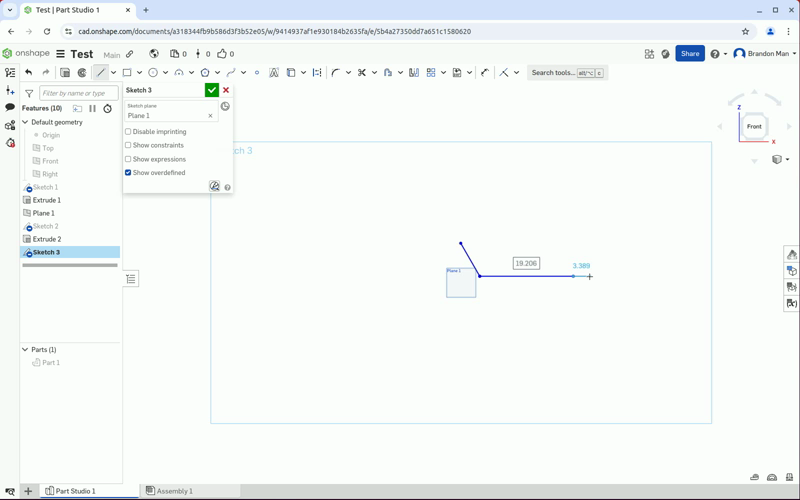
mouse_move(573, 243)
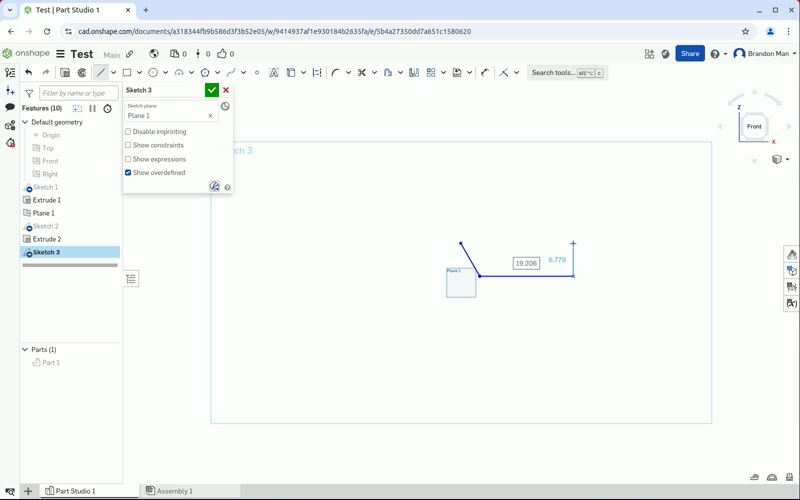
click(573, 243)
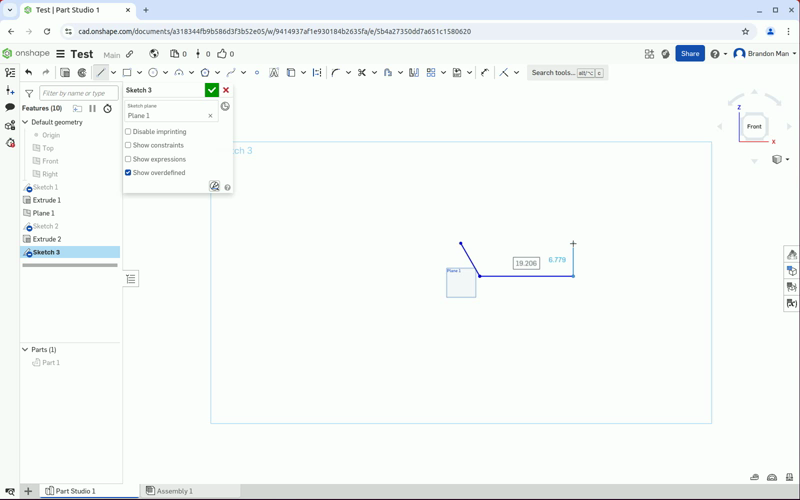
key_up(shift)
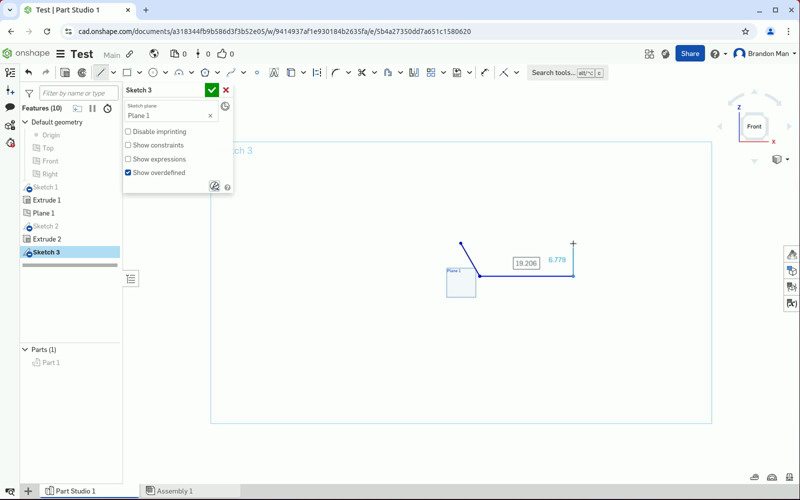
key_down(shift)
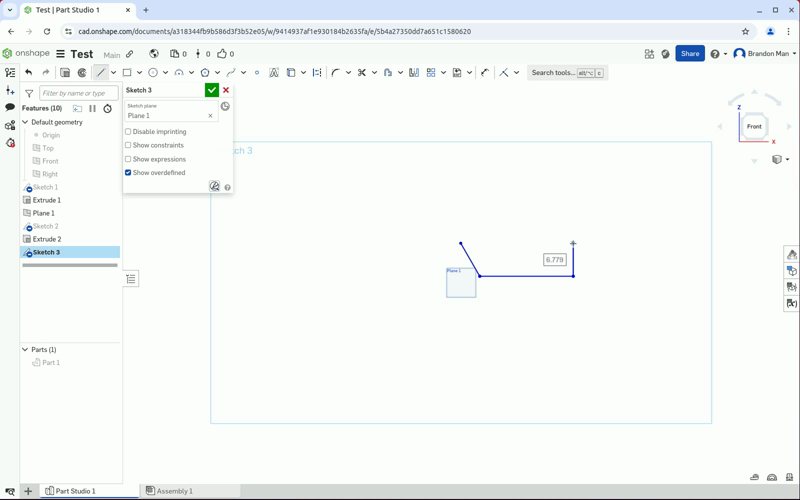
mouse_move(460, 243)
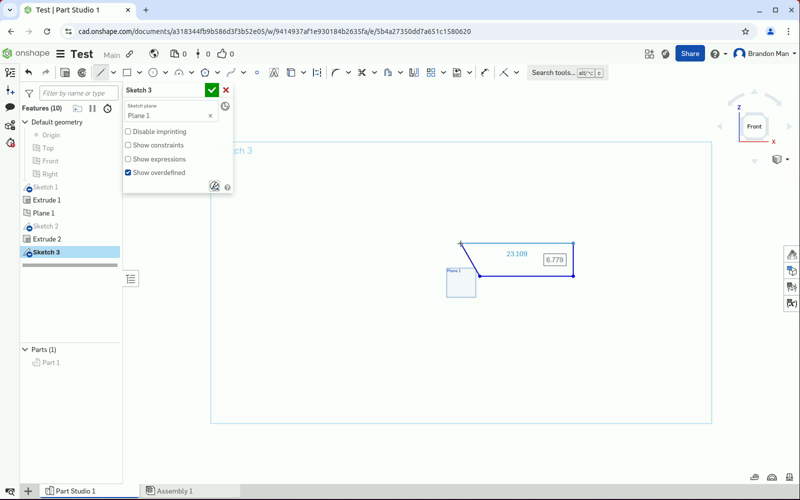
key_up(shift)
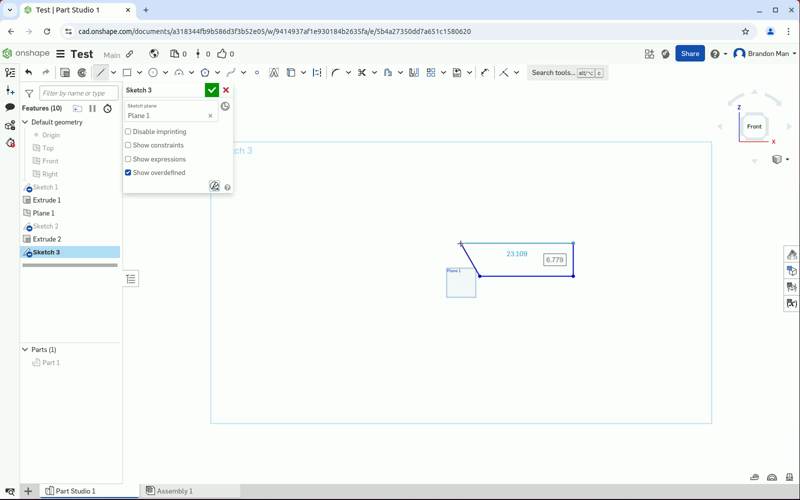
click(460, 243)
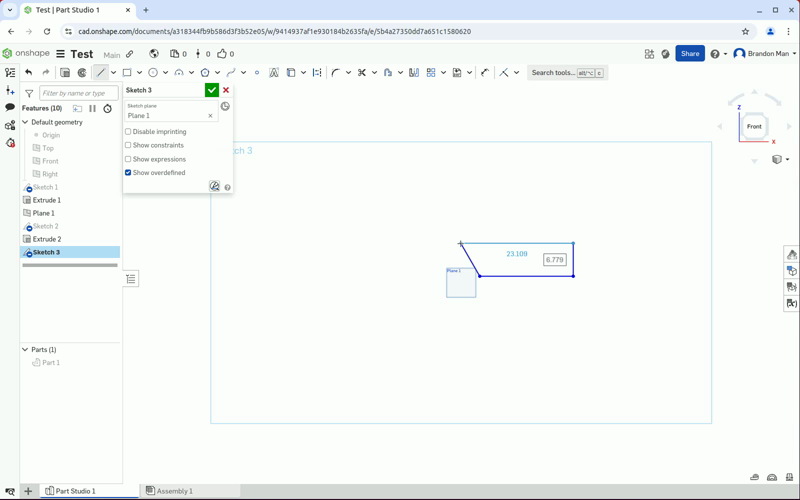
key(esc)
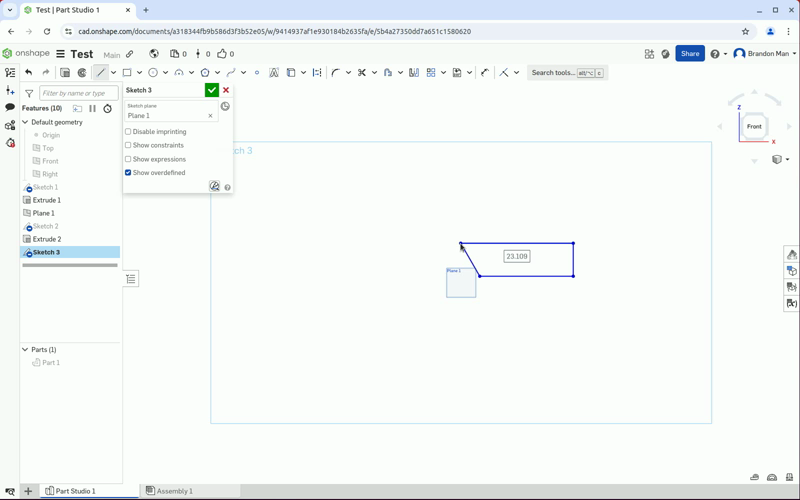
mouse_move(494, 261)
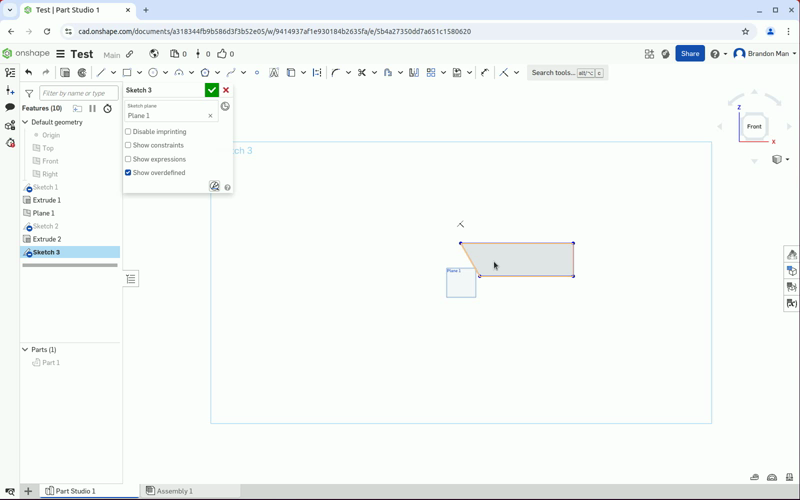
click(494, 261)
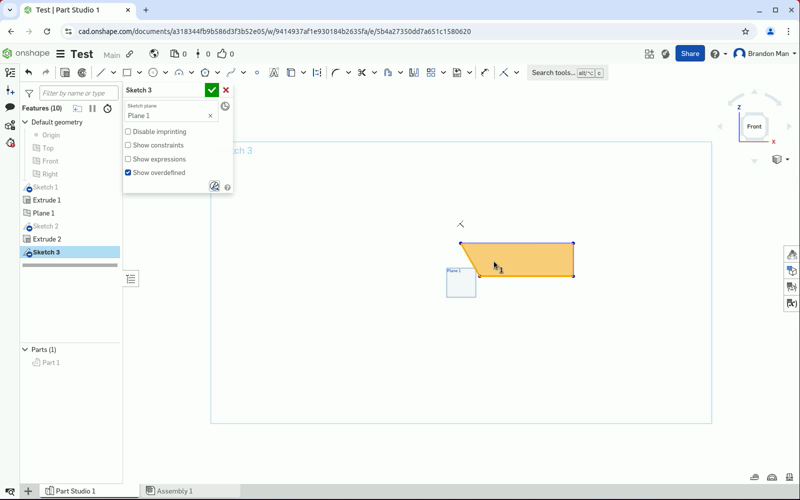
mouse_move(73, 352)
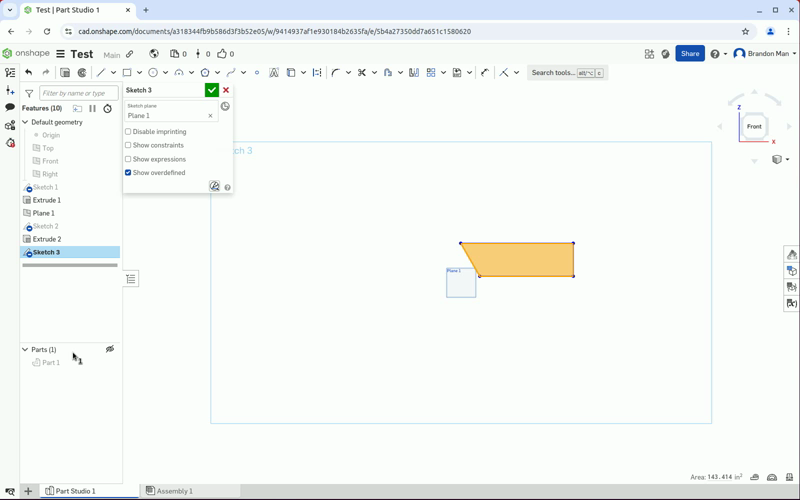
key(shift+y)
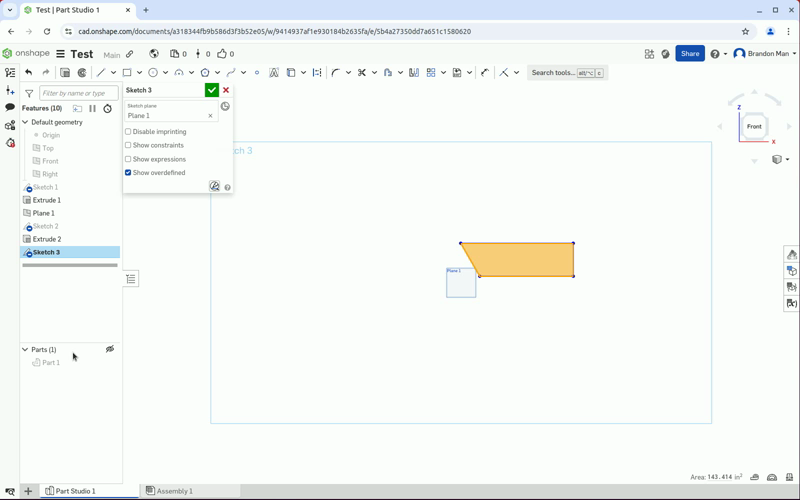
key(shift+e)
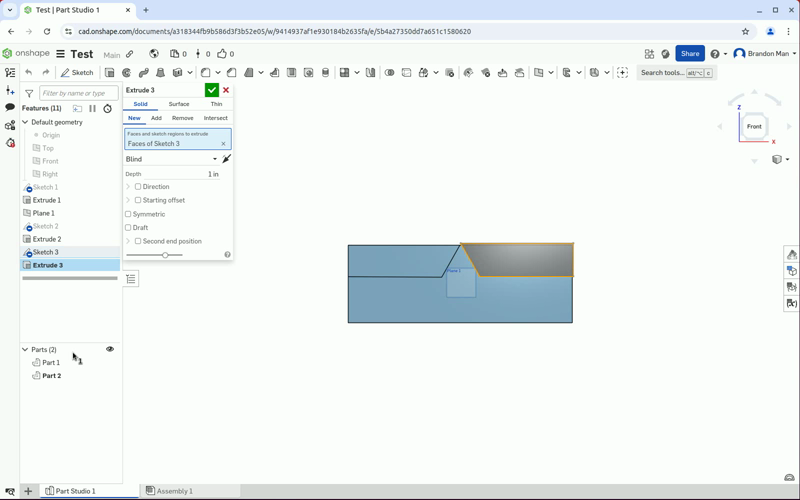
mouse_move(143, 106)
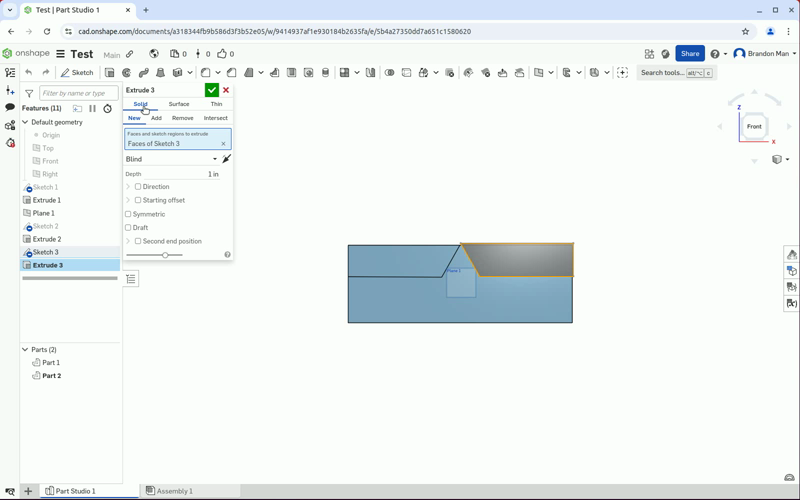
click(143, 106)
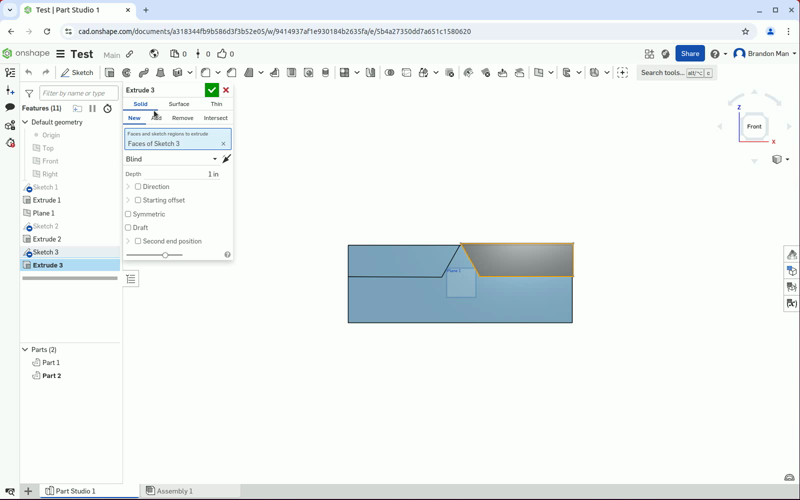
mouse_move(186, 120)
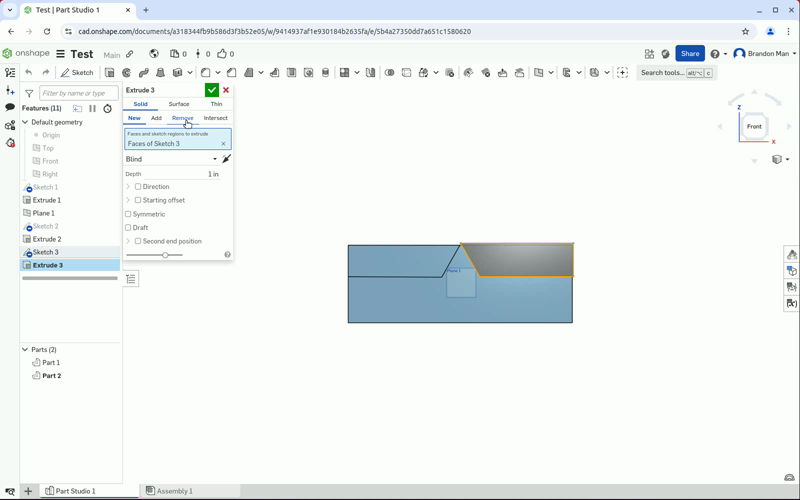
click(186, 120)
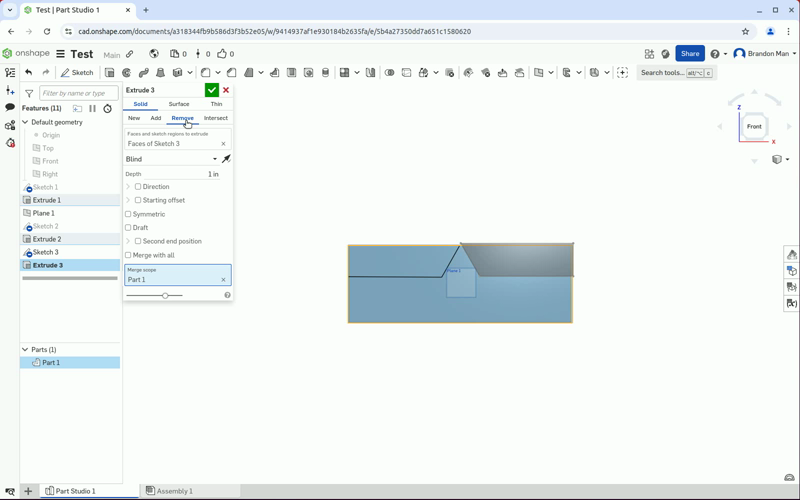
key(tab, 4)
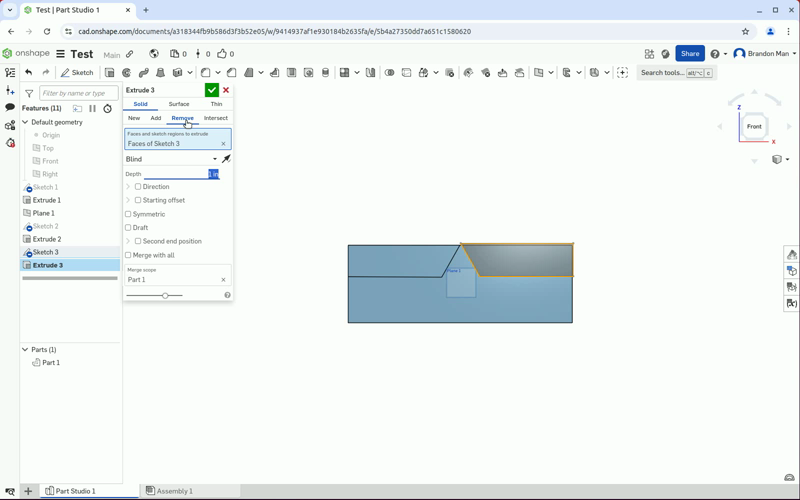
text(17.09)
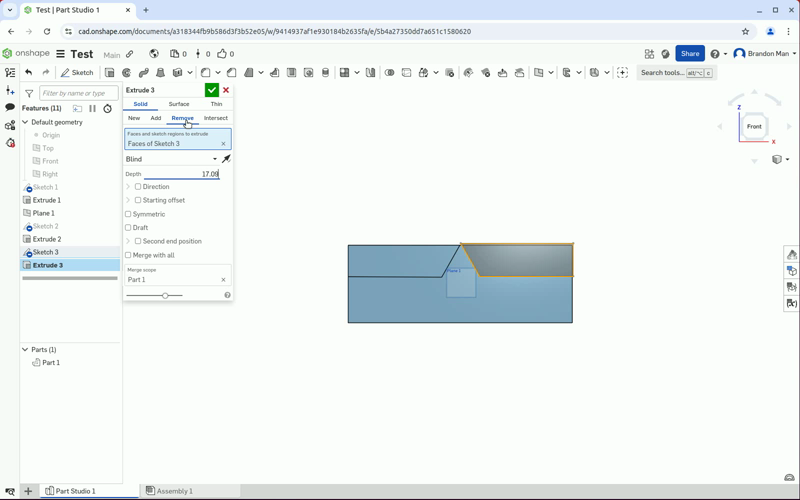
key(tab, 6)
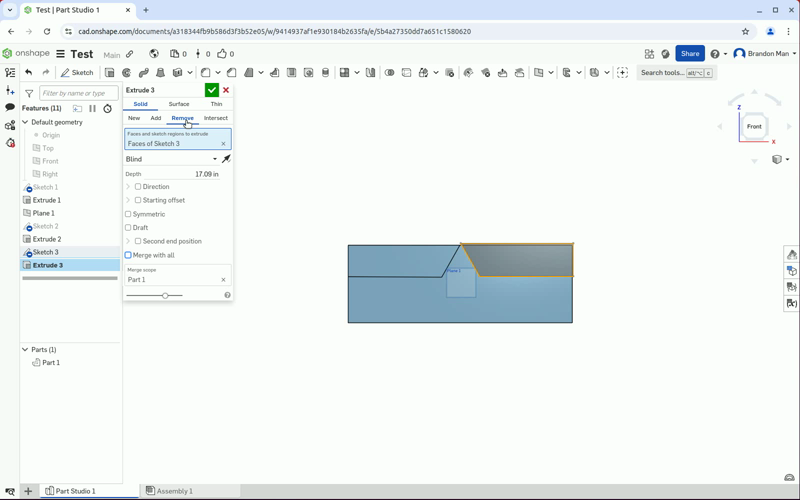
key(space)
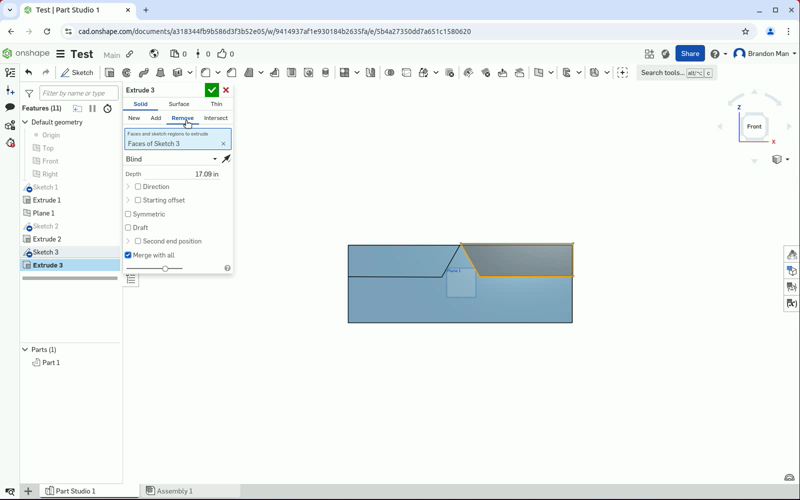
key(enter)
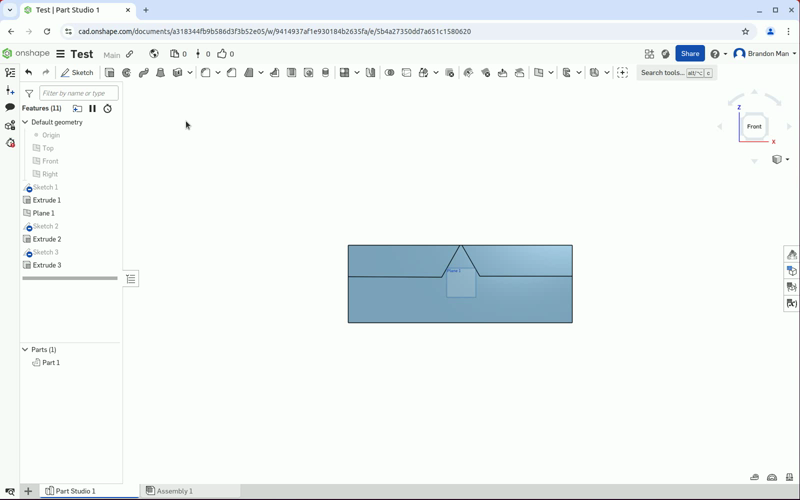
key(shift+h)
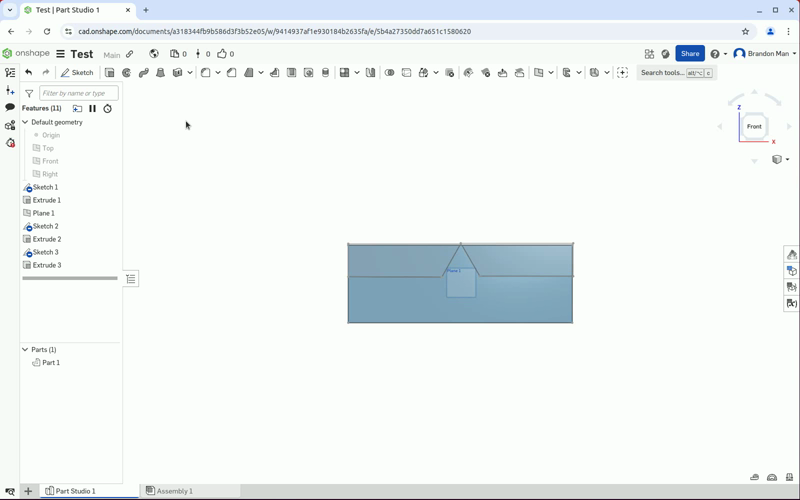
key(shift+h)
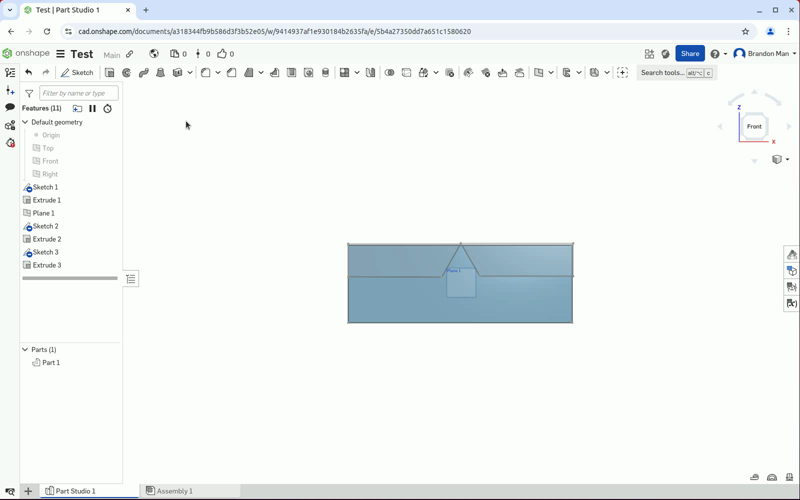
key(shift+7)
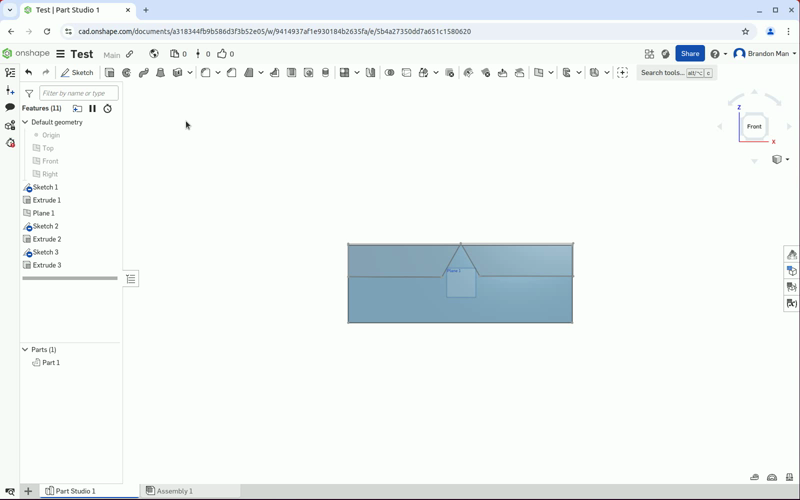
key(left, 2)
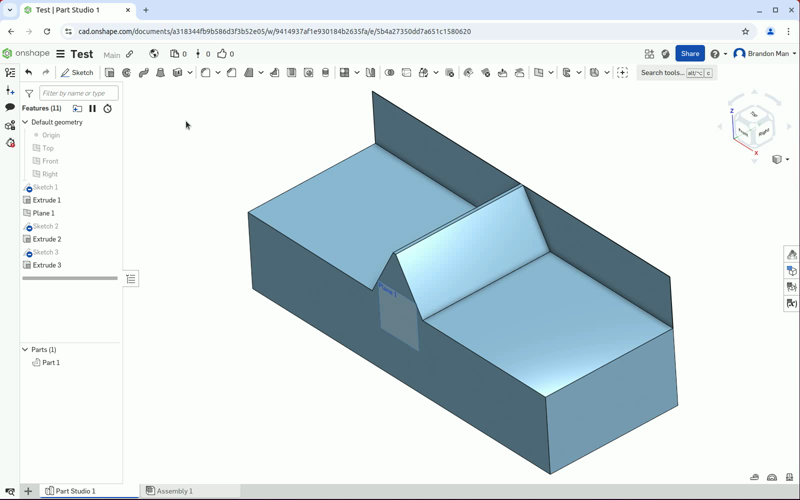
key(down, 2)
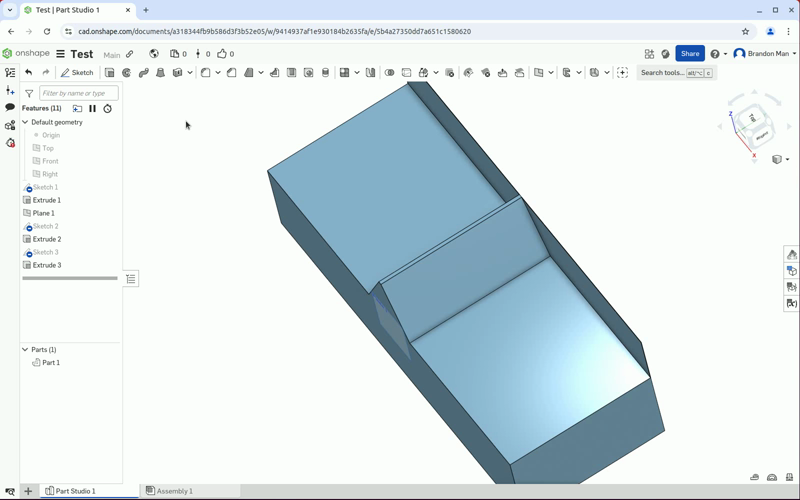
key(up, 2)
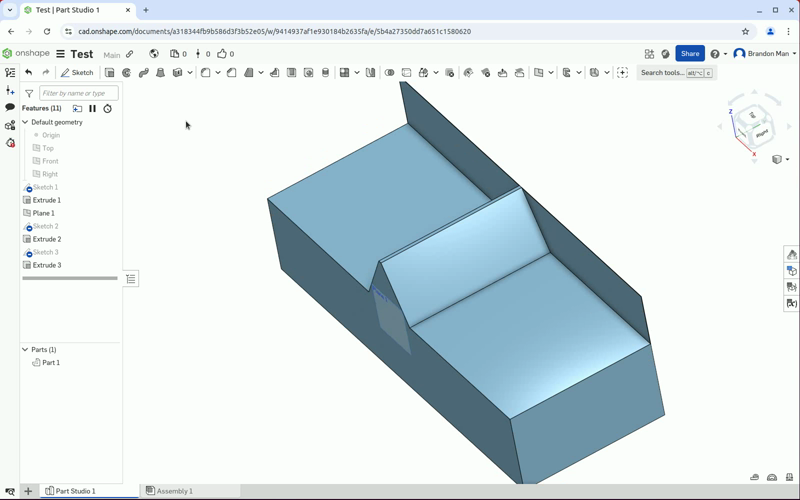
key(right, 2)
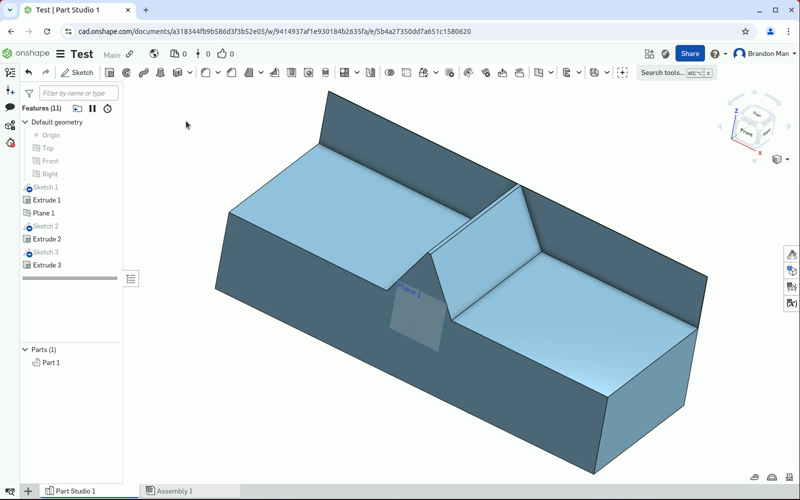
mouse_move(73, 189)
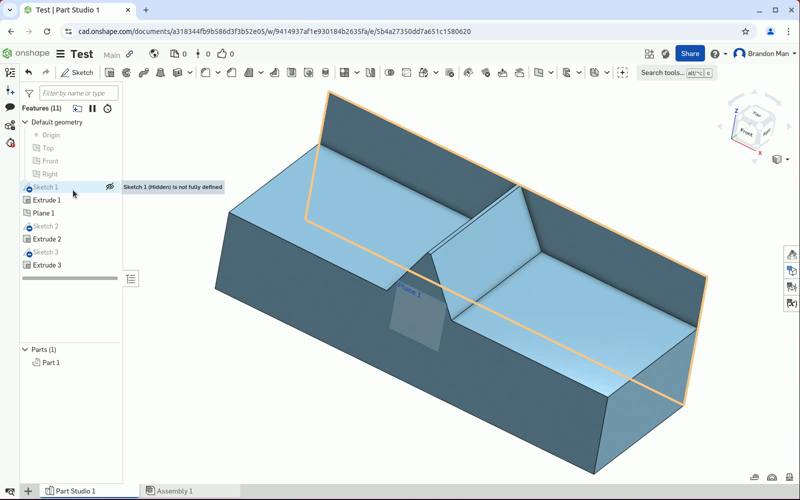
click(73, 189)